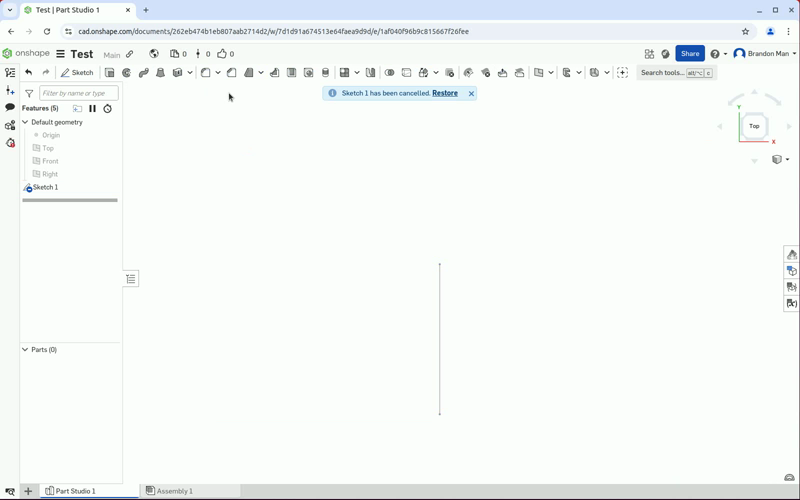
key(shift+h)
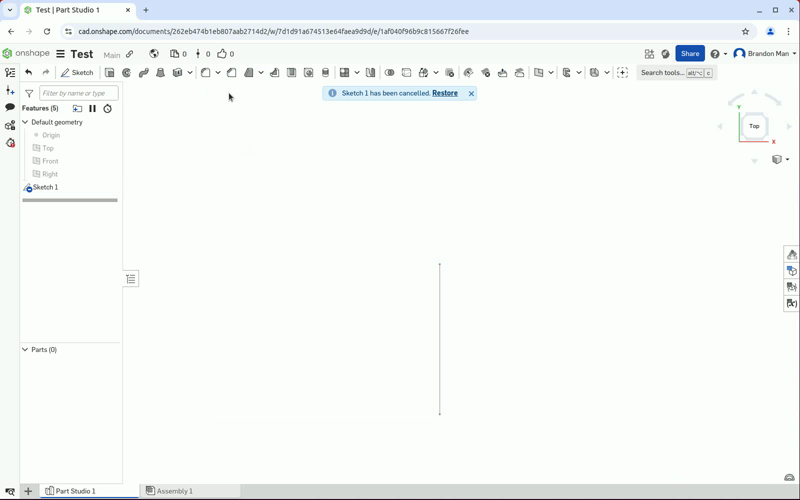
key(shift+s)
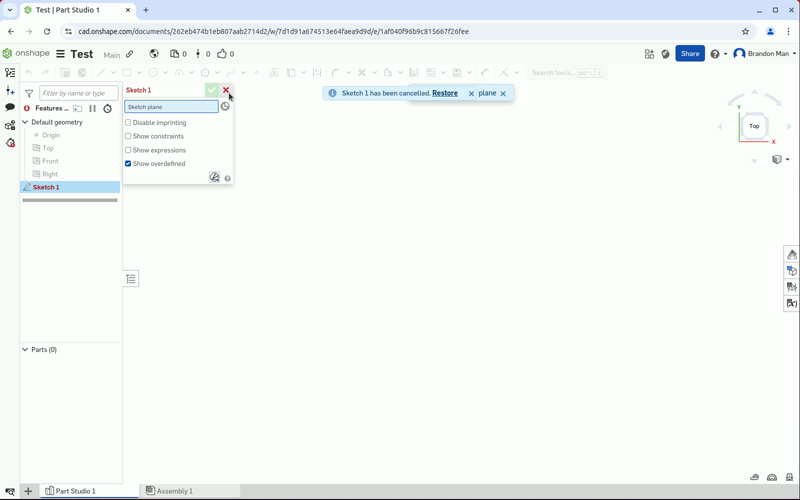
mouse_move(73, 150)
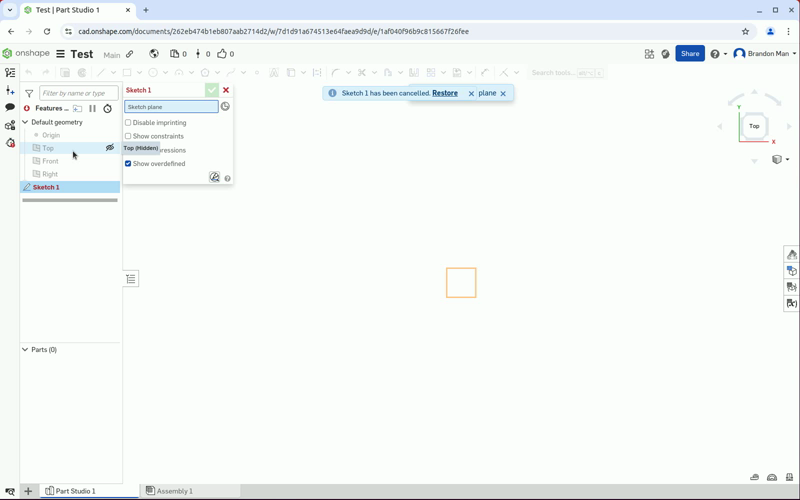
click(73, 150)
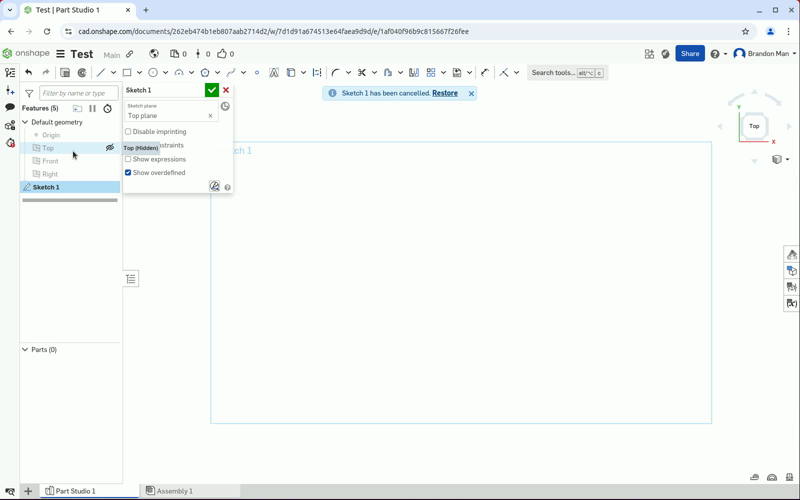
mouse_move(73, 352)
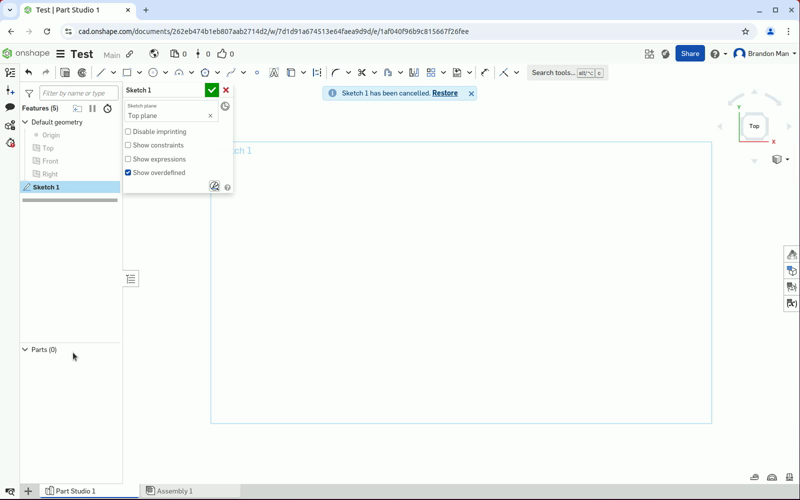
key(y)
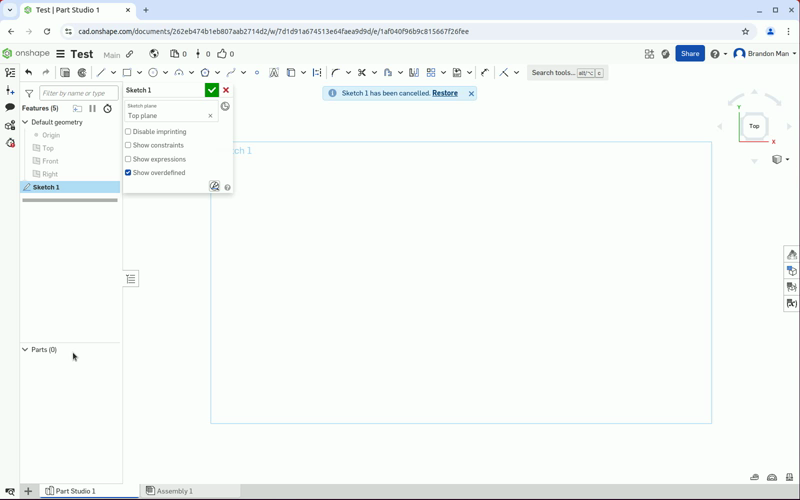
key(l)
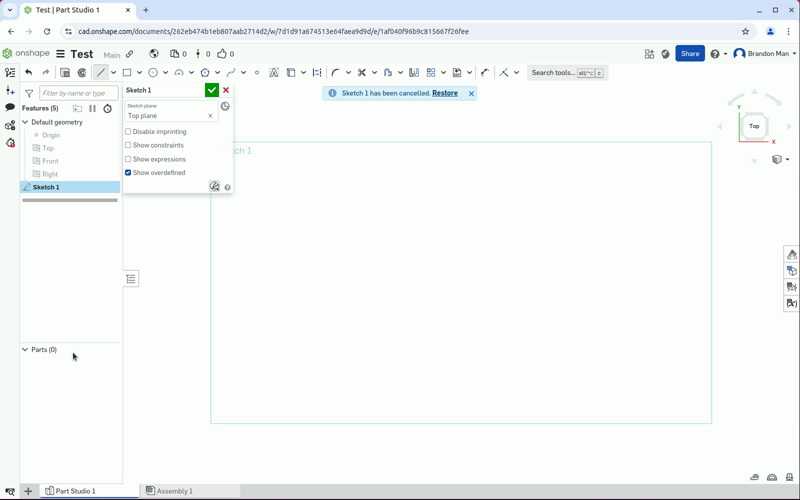
key_down(shift)
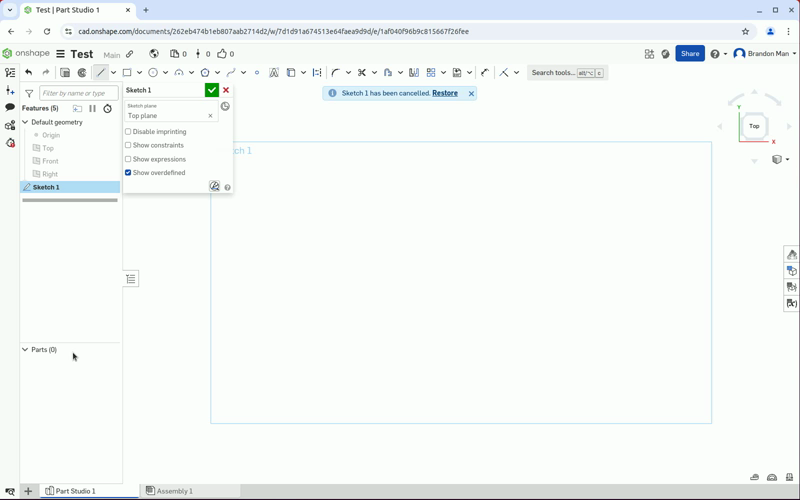
mouse_move(460, 282)
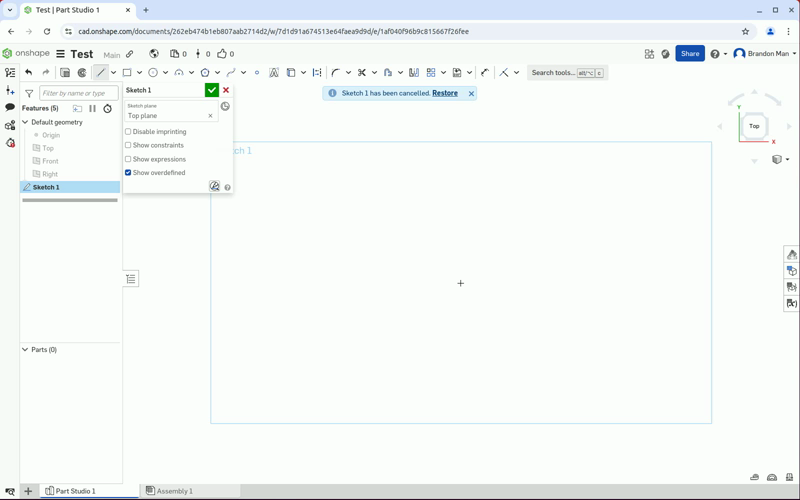
click(460, 282)
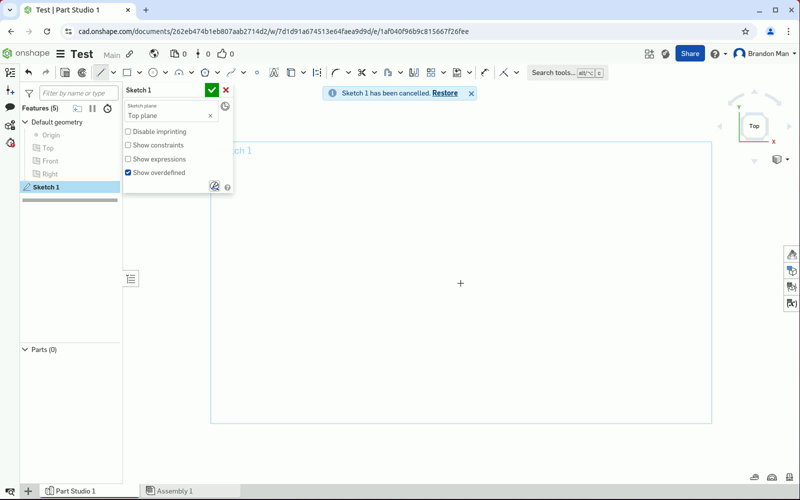
key_up(shift)
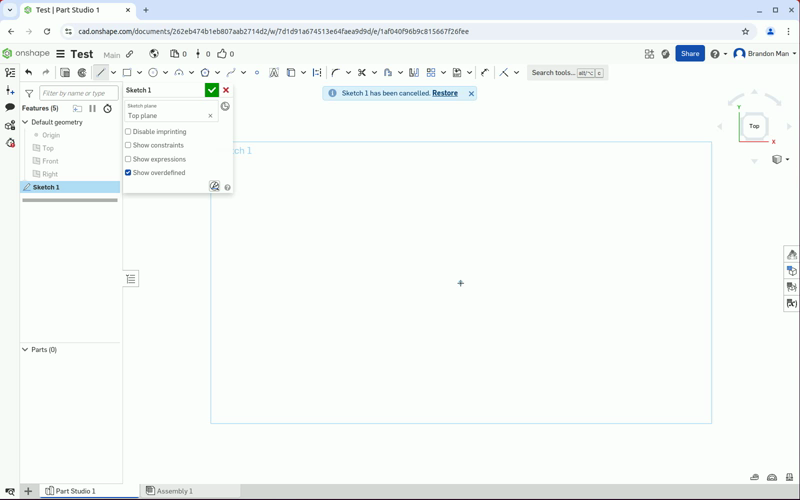
key_down(shift)
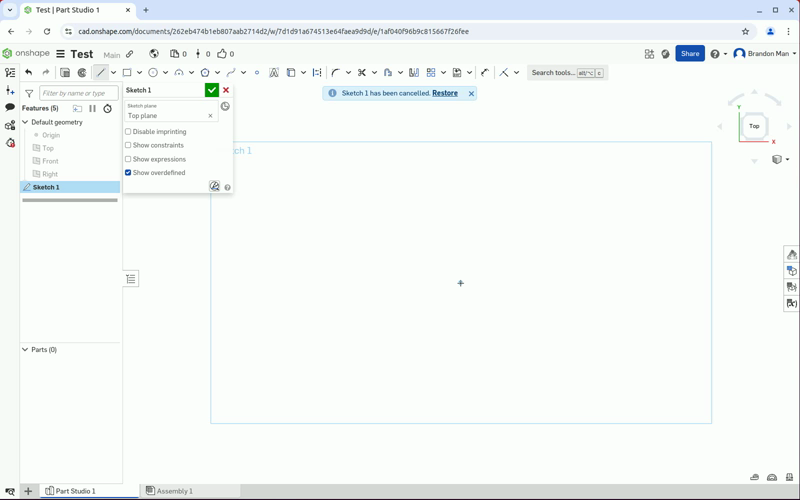
mouse_move(535, 282)
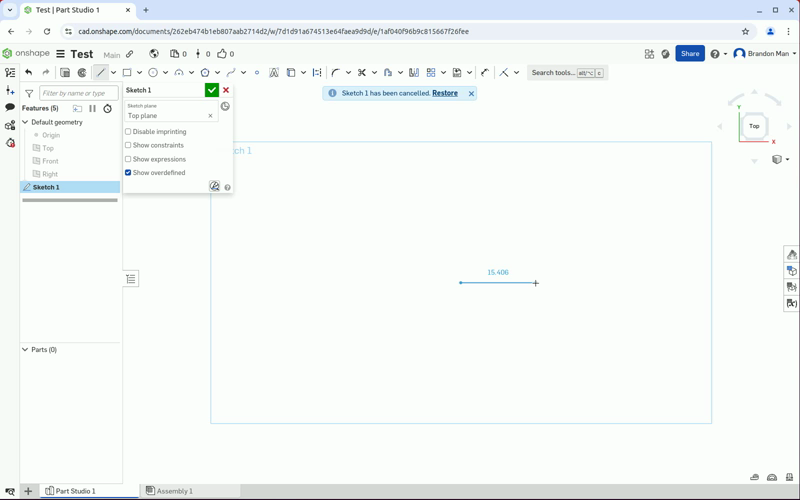
click(535, 282)
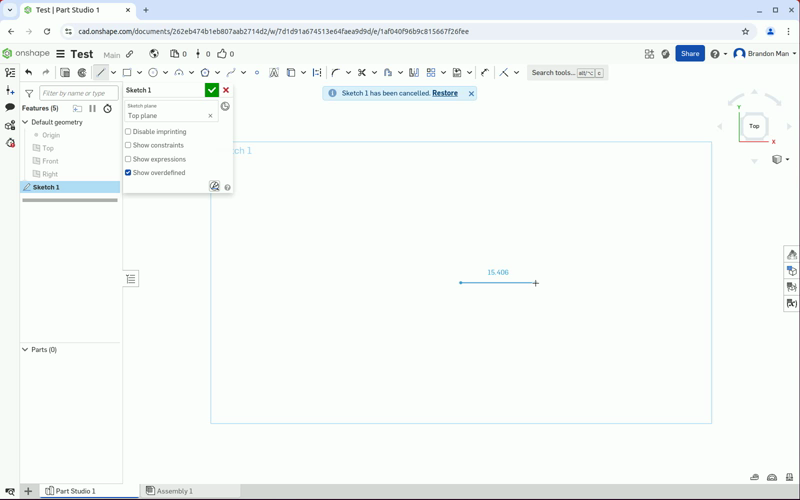
key_up(shift)
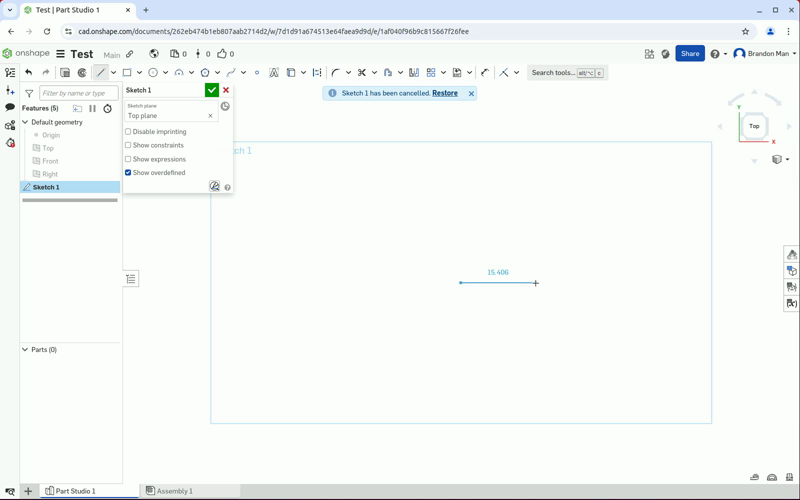
key_down(shift)
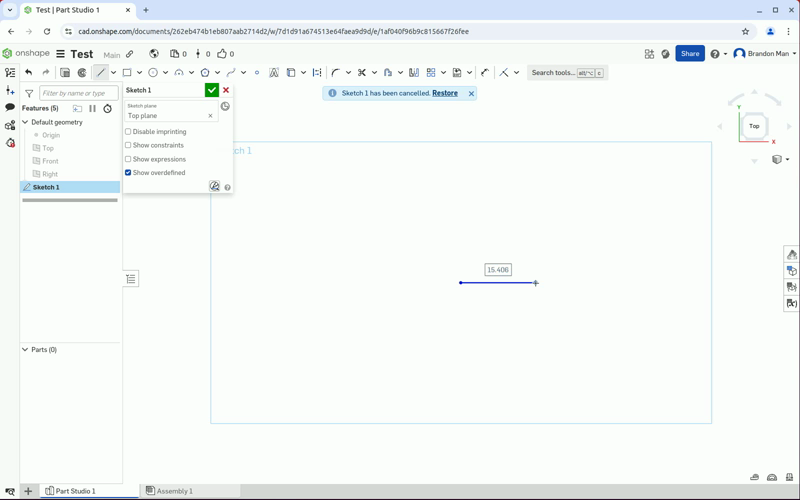
mouse_move(535, 170)
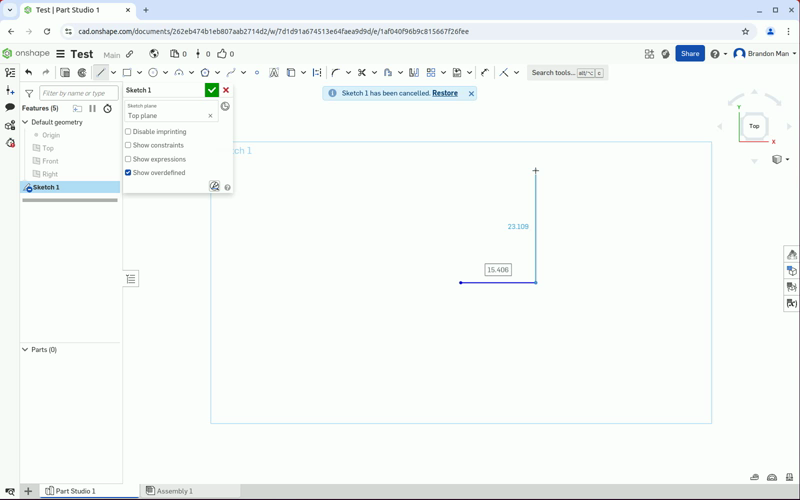
click(535, 170)
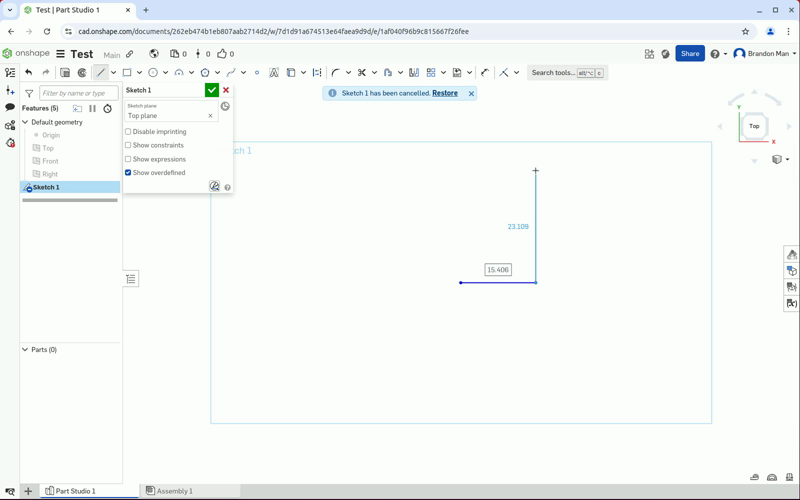
key_up(shift)
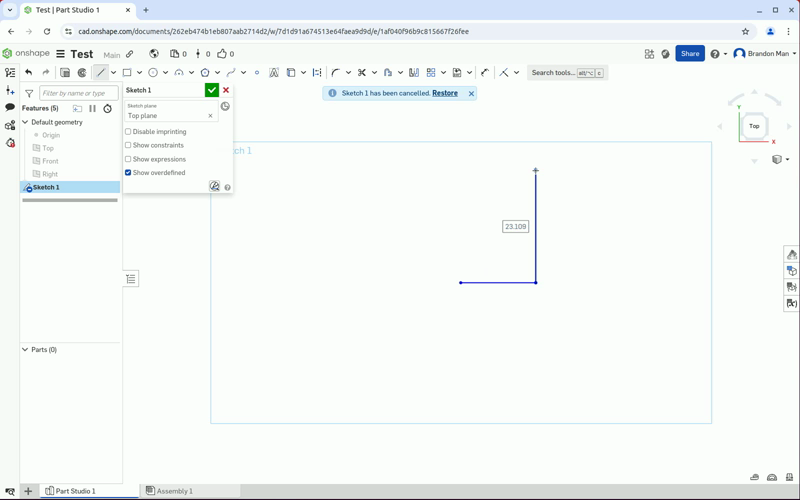
key_down(shift)
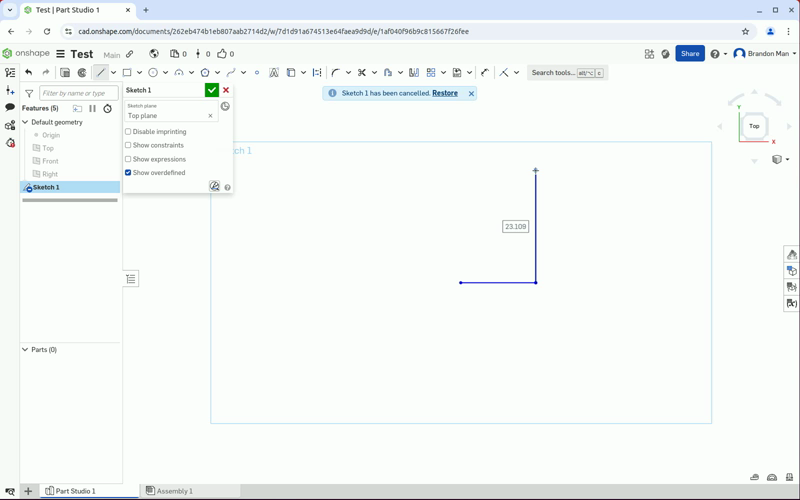
mouse_move(460, 170)
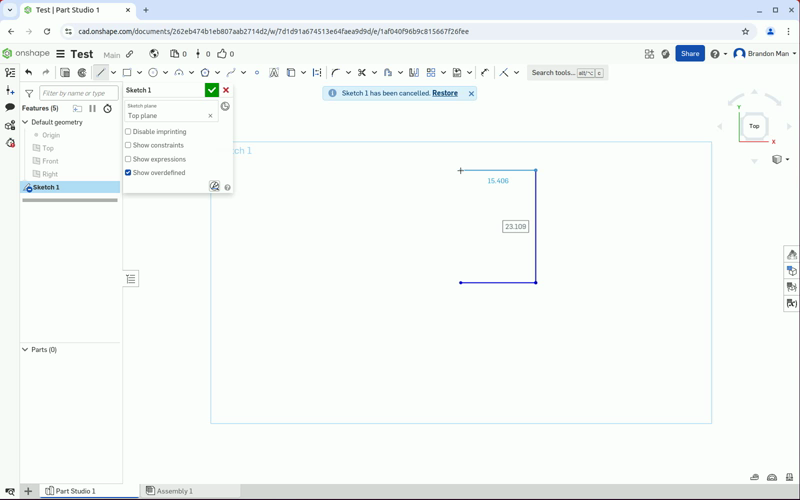
click(460, 170)
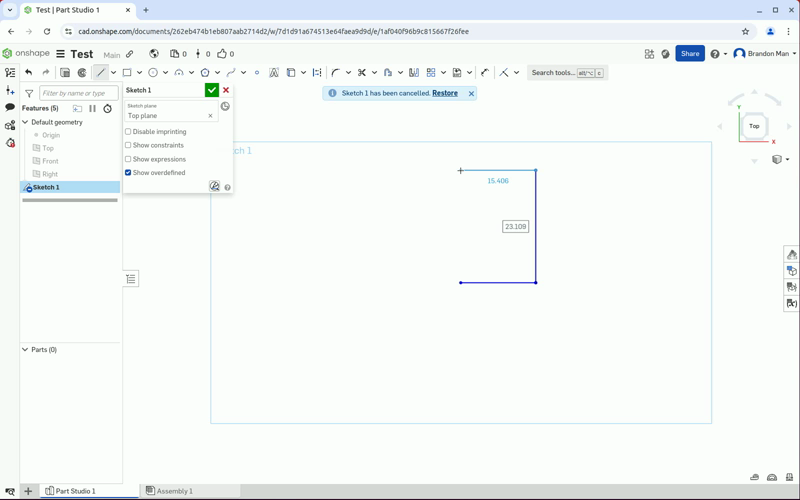
key_up(shift)
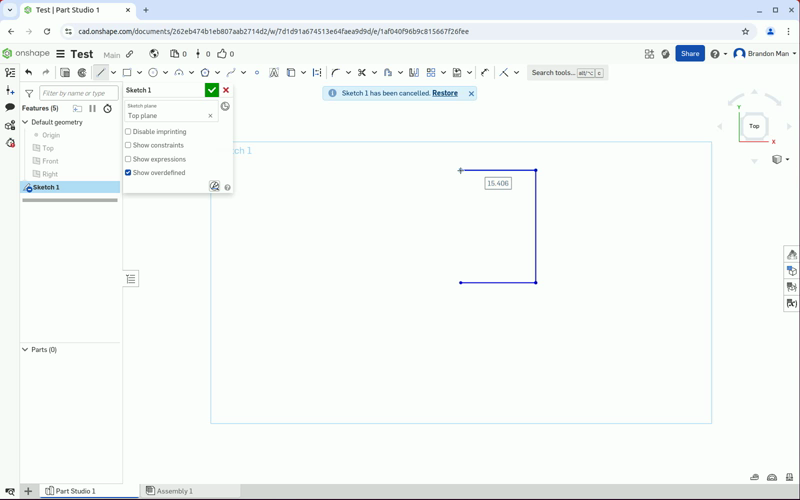
key_down(shift)
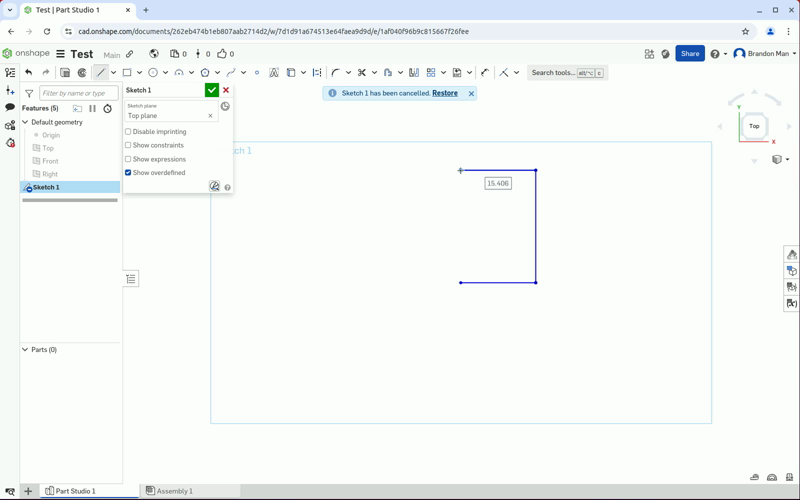
mouse_move(460, 282)
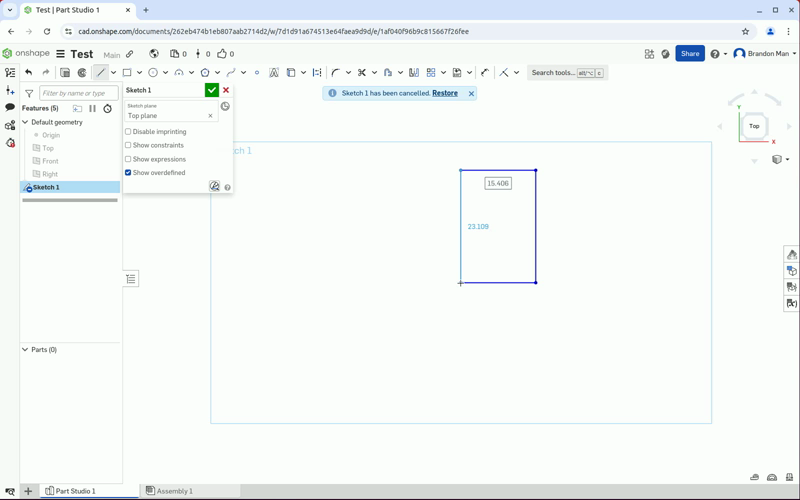
key_up(shift)
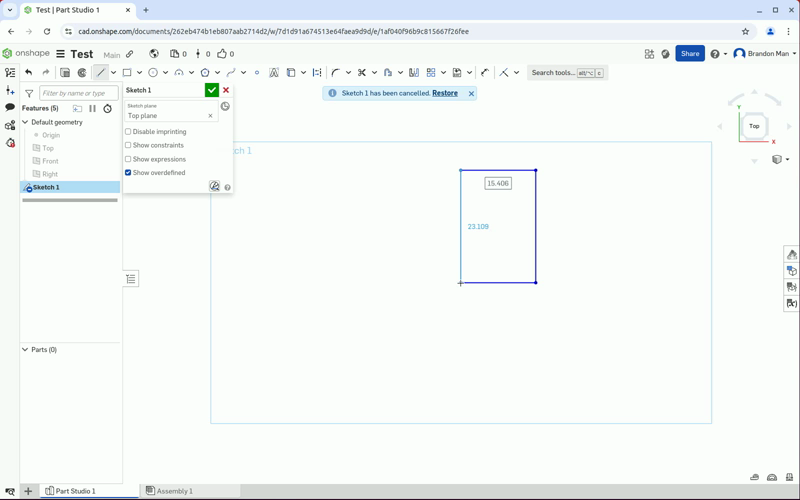
click(460, 282)
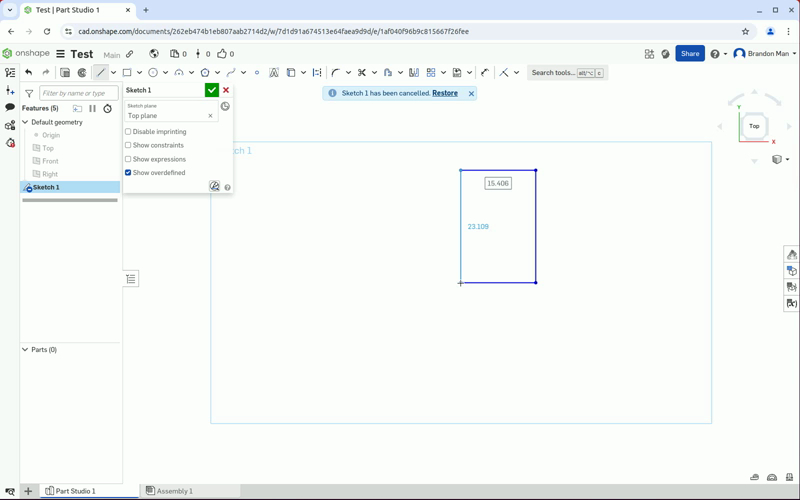
key(esc)
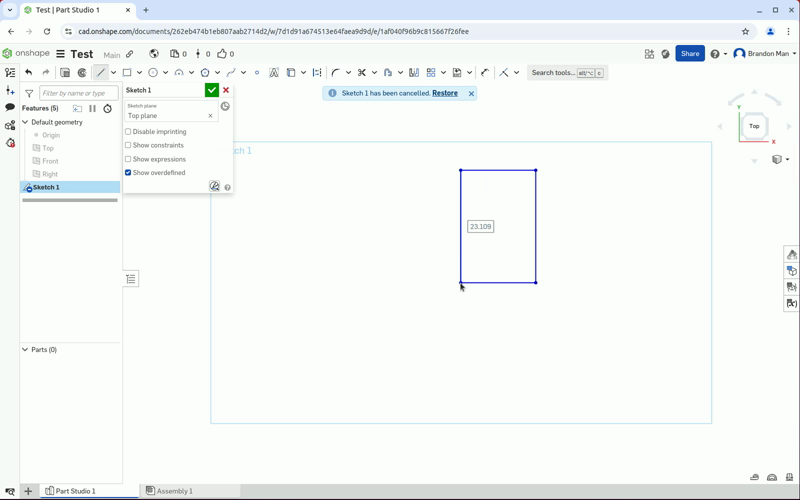
mouse_move(520, 261)
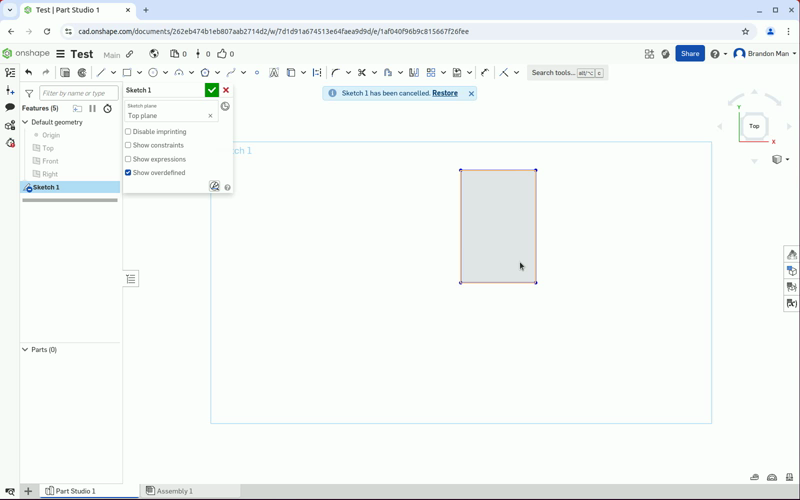
click(520, 261)
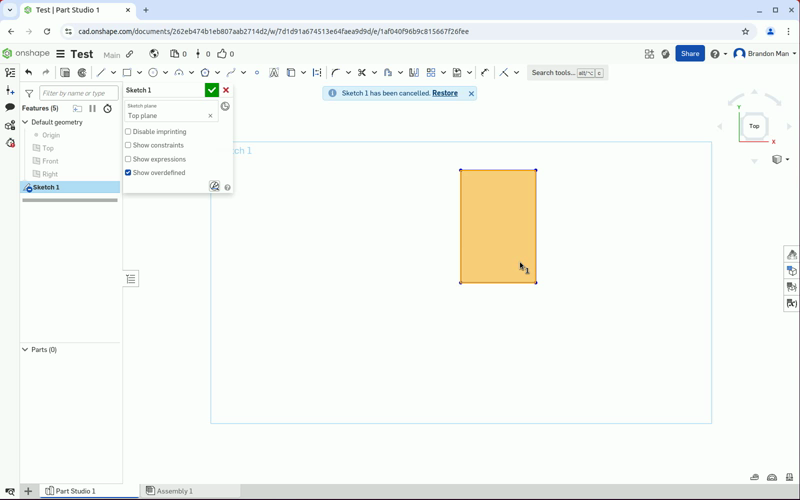
mouse_move(73, 352)
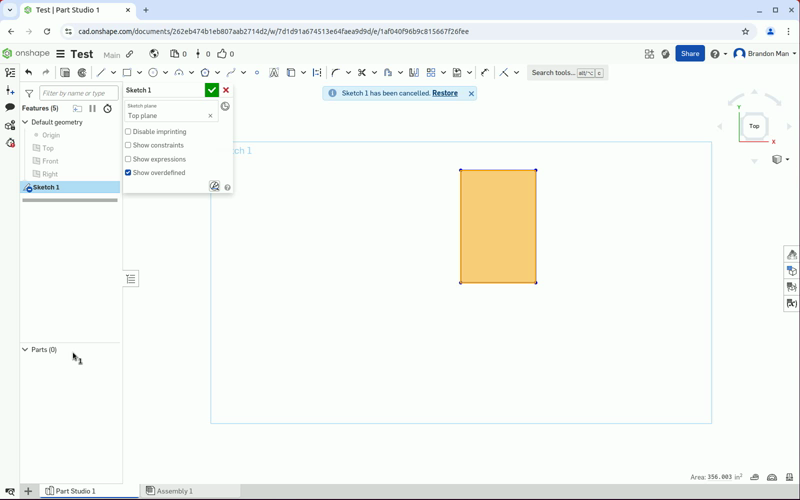
key(shift+y)
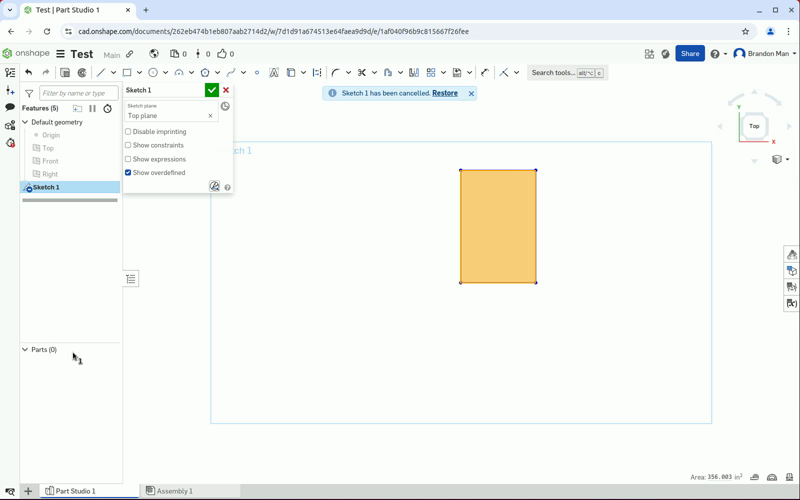
key(shift+e)
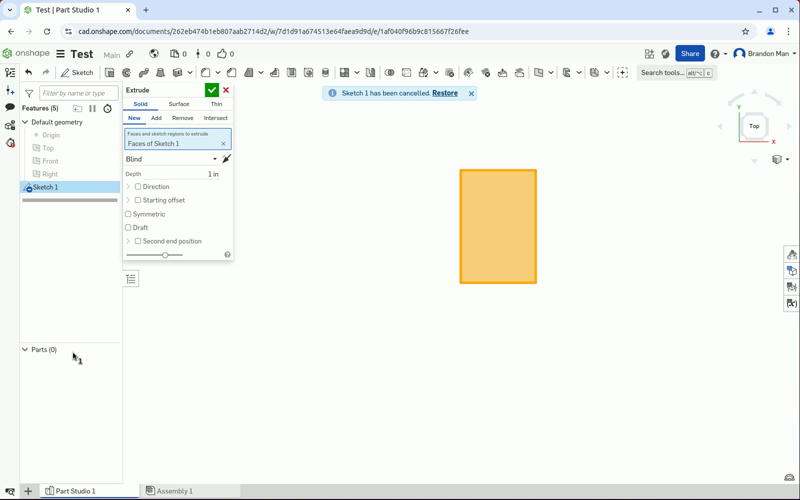
mouse_move(143, 106)
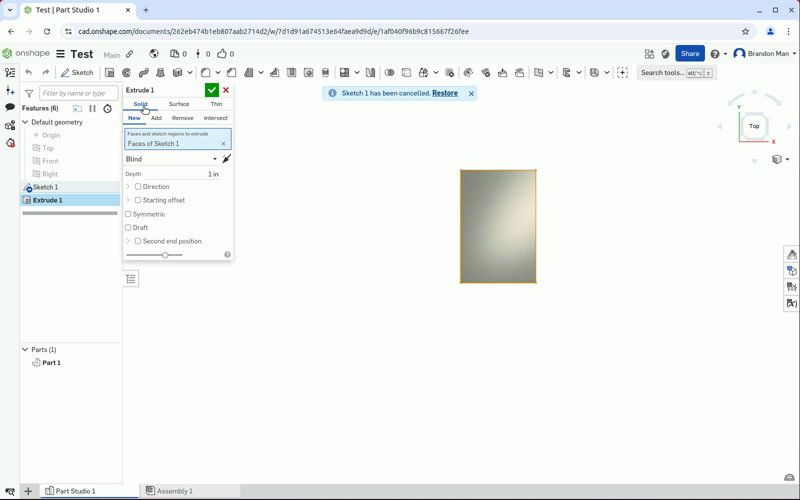
click(143, 106)
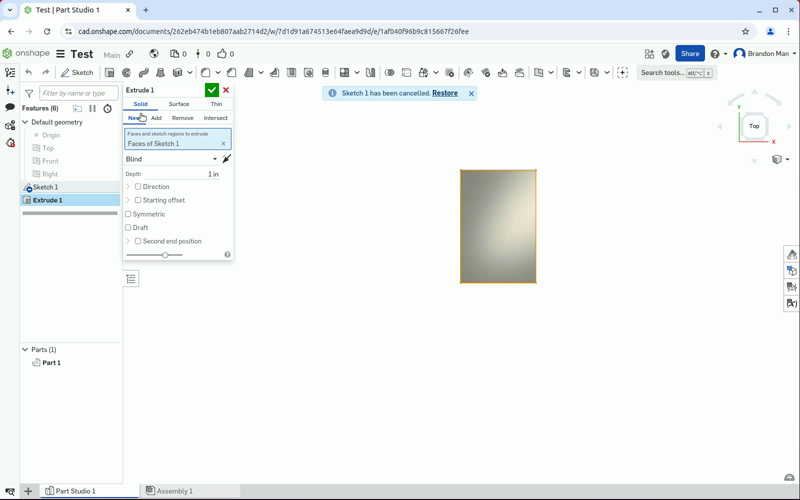
mouse_move(137, 120)
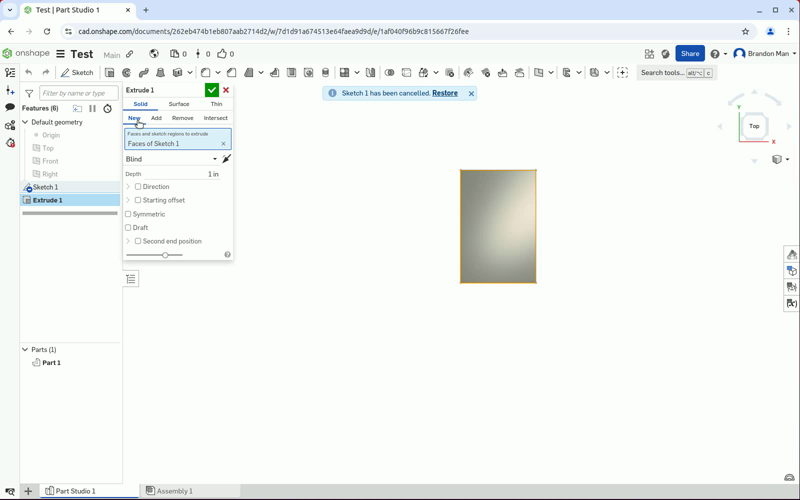
click(137, 120)
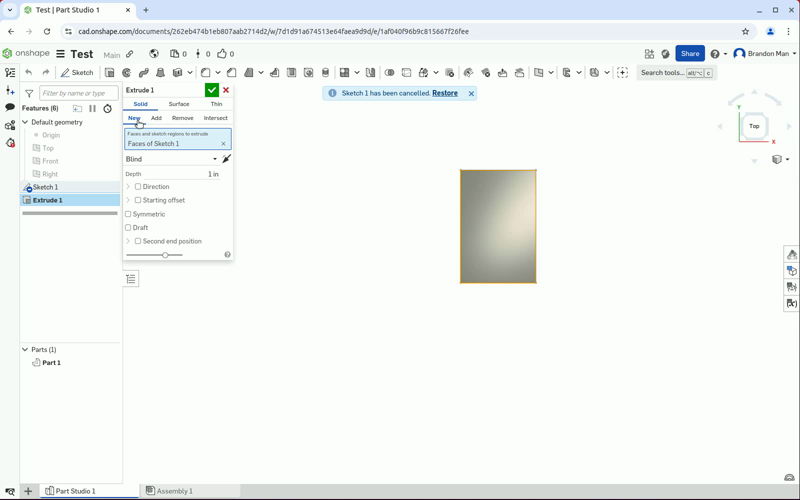
key(tab, 4)
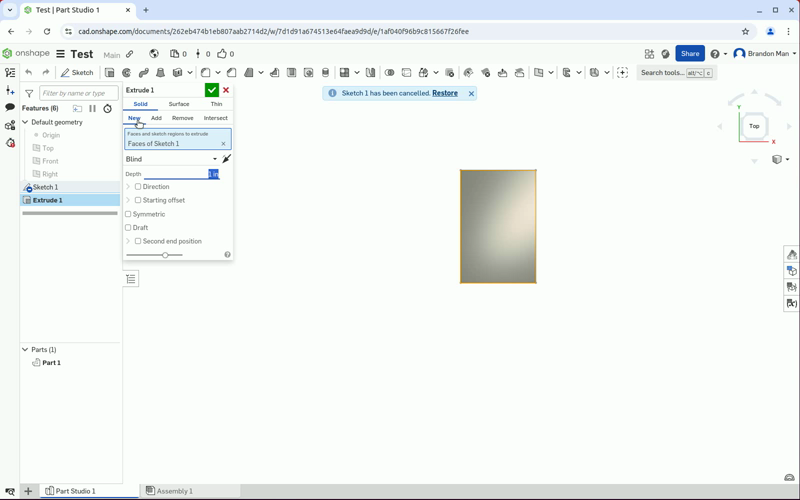
text(9.147)
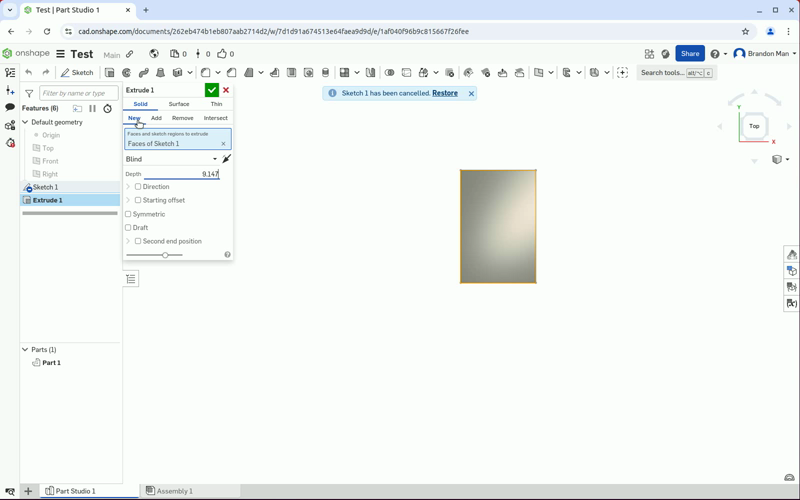
key(enter)
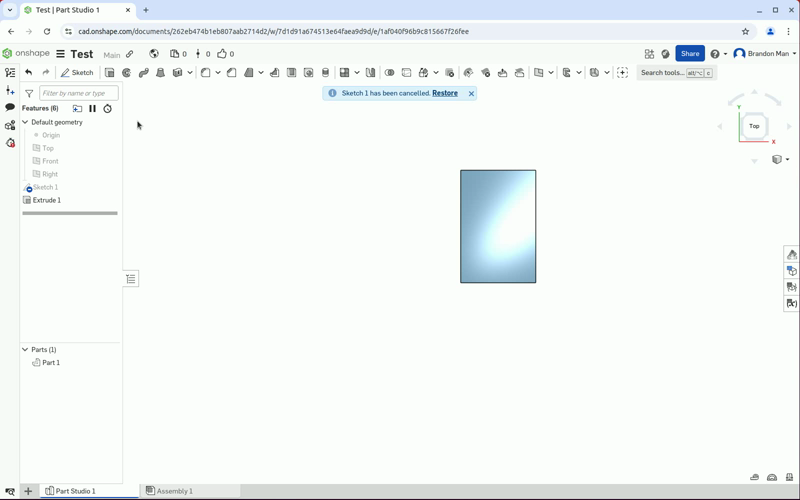
key(shift+h)
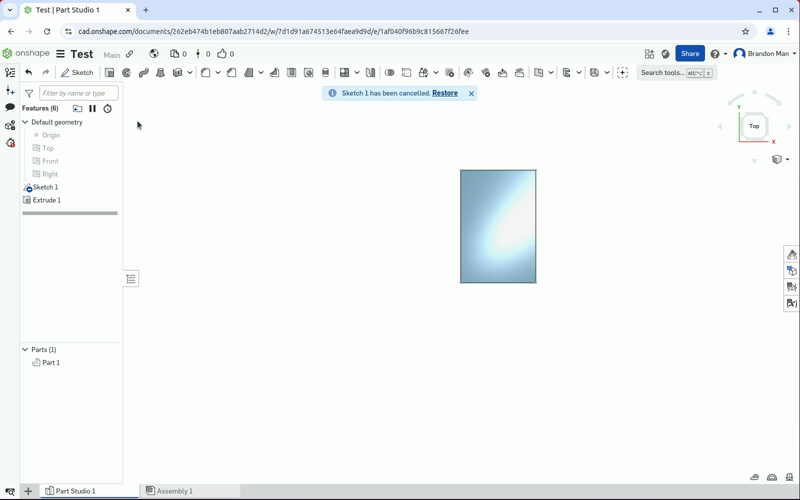
key(shift+h)
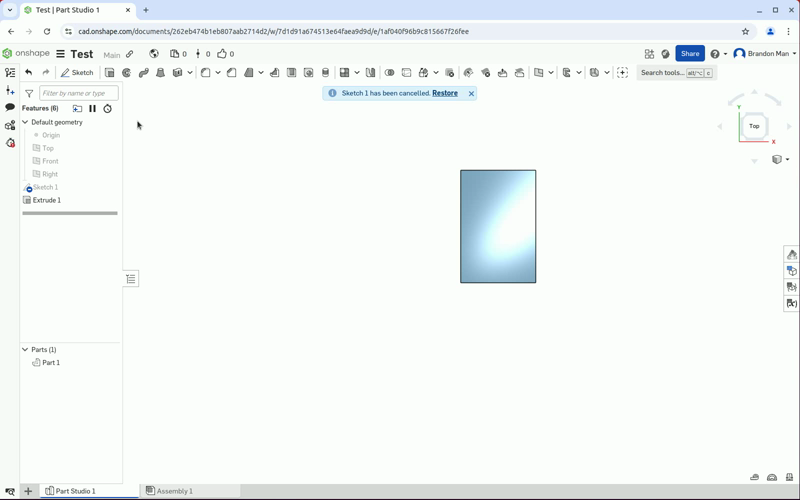
mouse_move(73, 189)
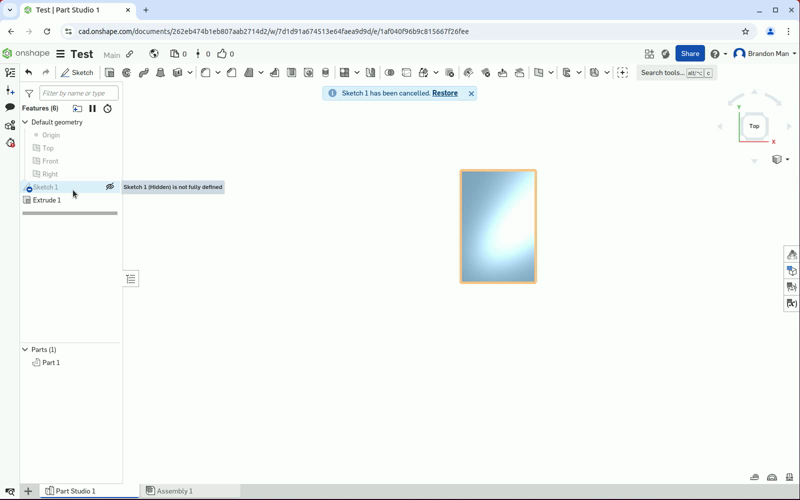
click(73, 189)
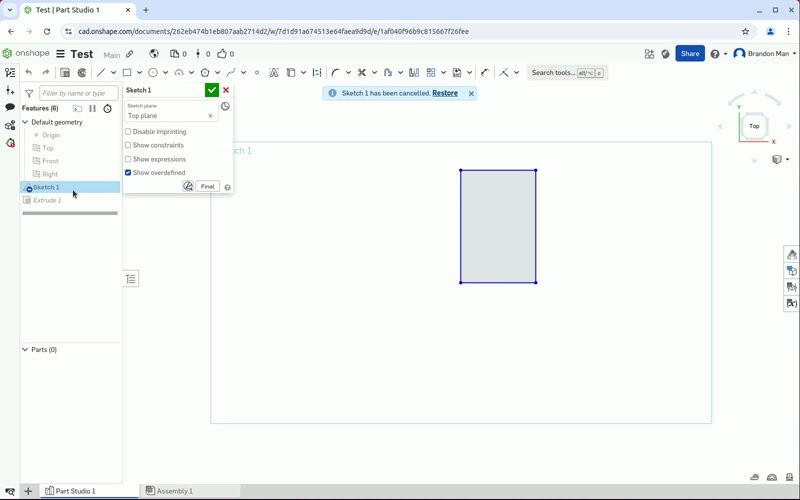
mouse_move(229, 92)
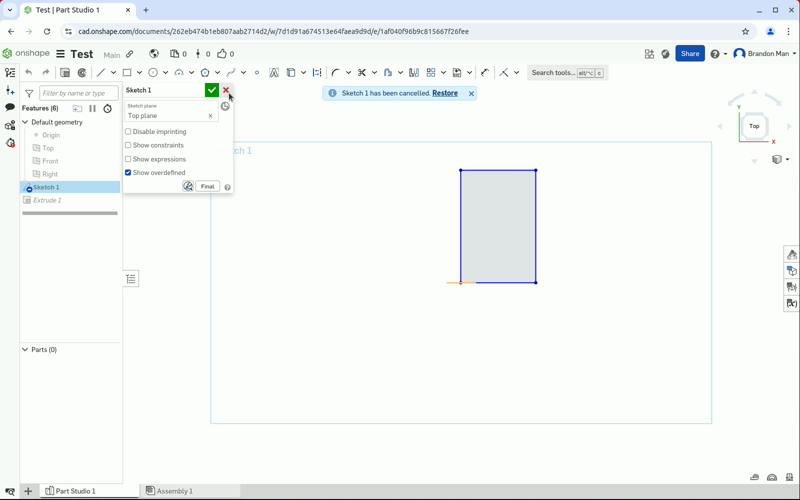
click(229, 92)
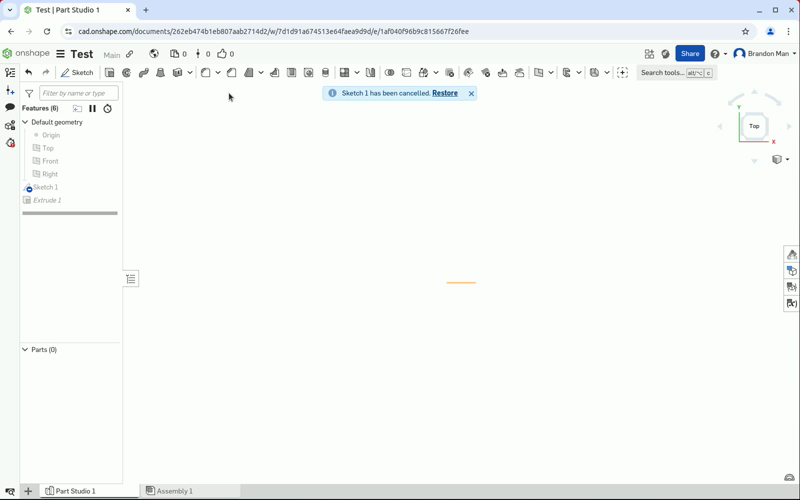
mouse_move(541, 75)
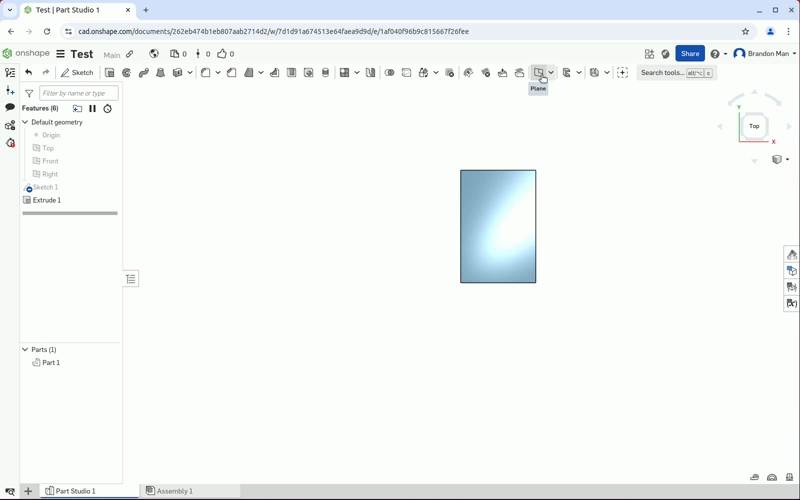
click(541, 75)
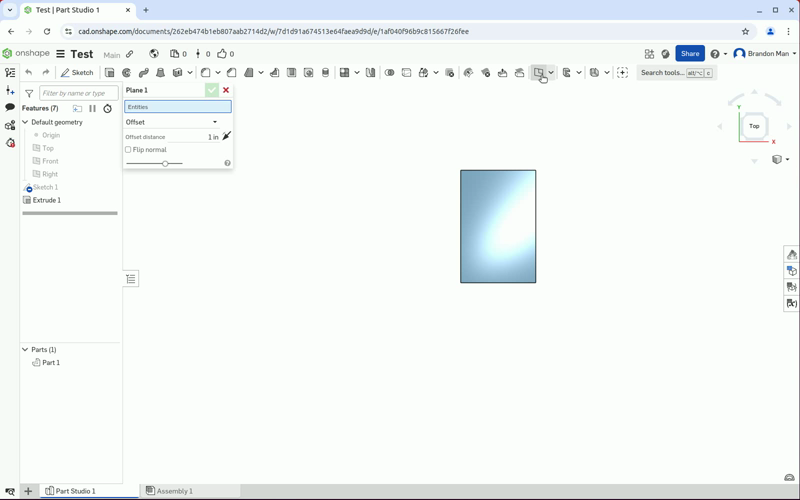
mouse_move(73, 150)
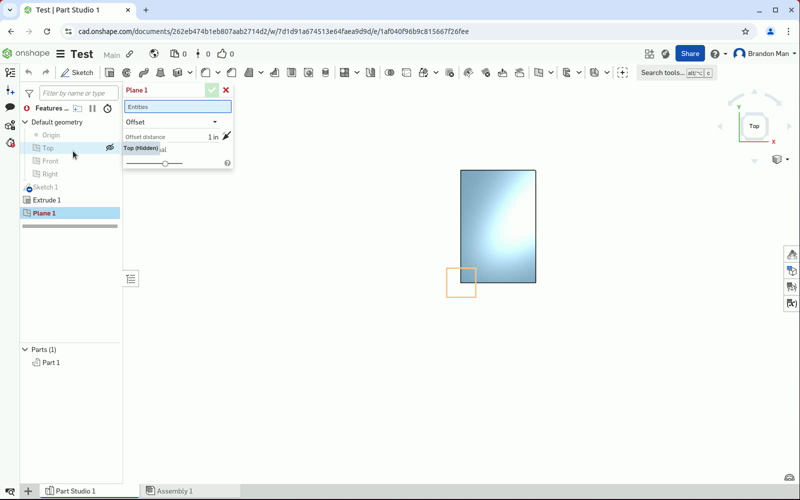
click(73, 150)
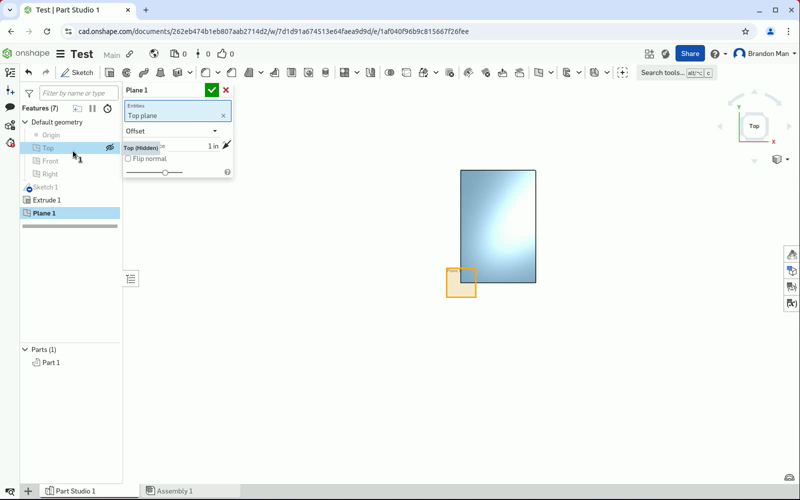
key(tab, 2)
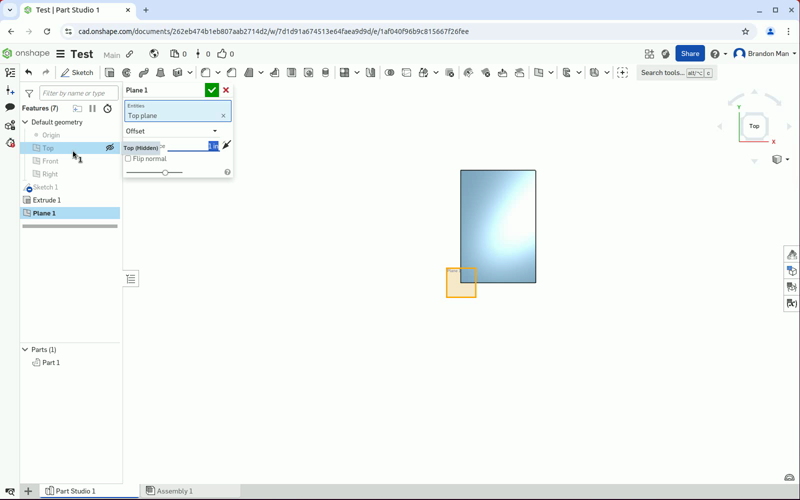
text(9.151)
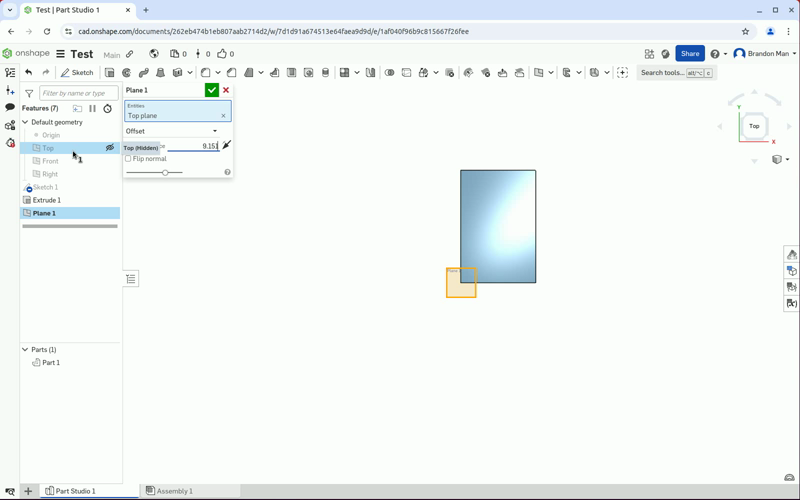
key(enter, 2)
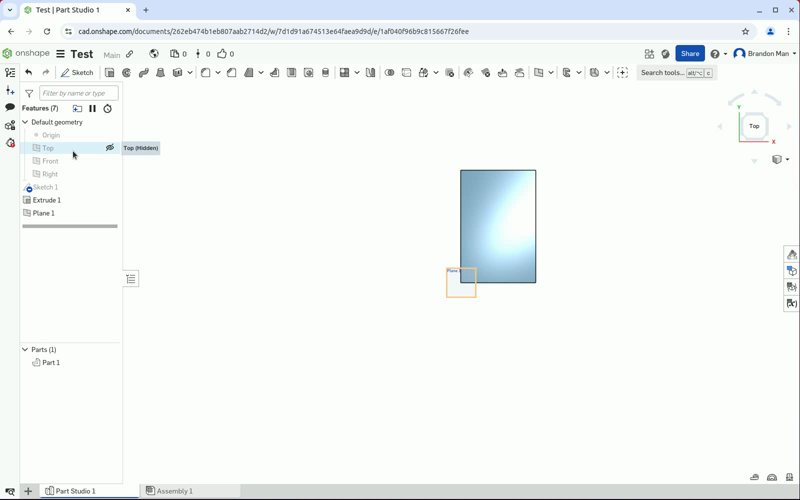
key(shift+s)
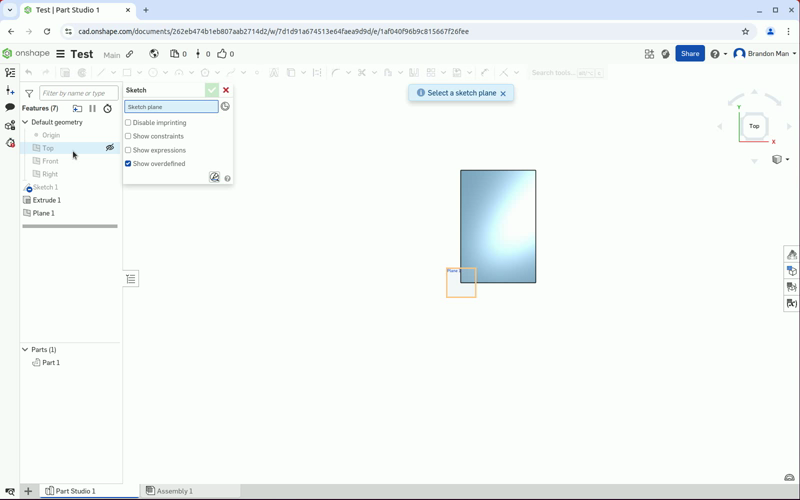
mouse_move(73, 215)
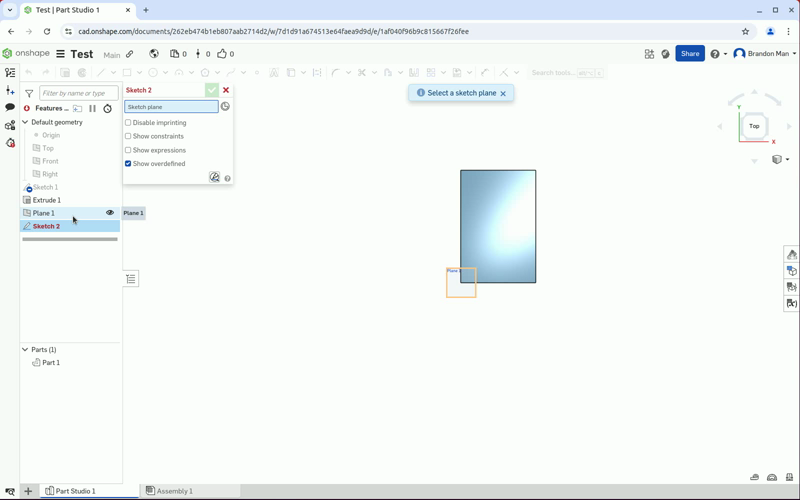
click(73, 215)
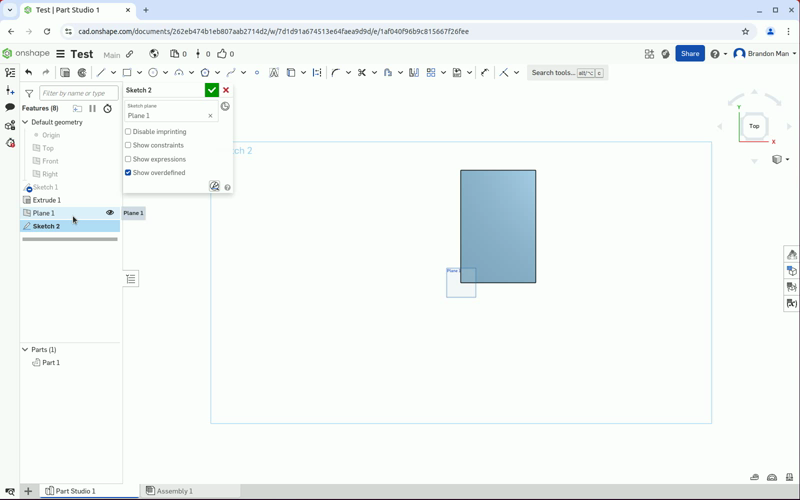
mouse_move(73, 352)
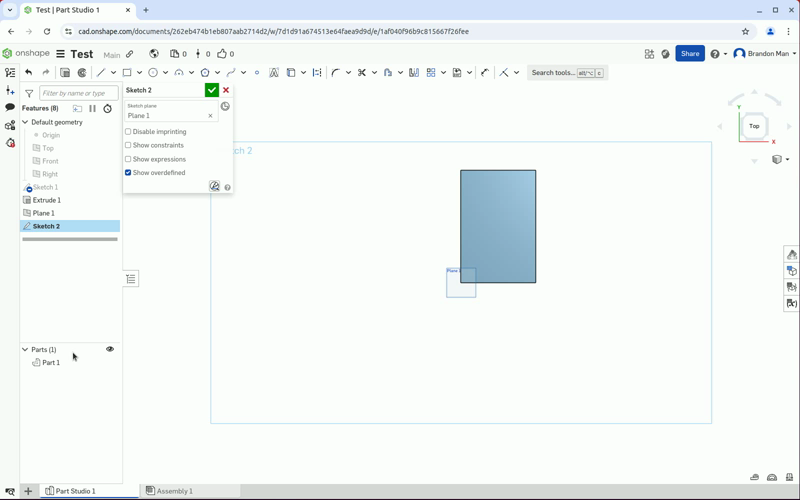
key(y)
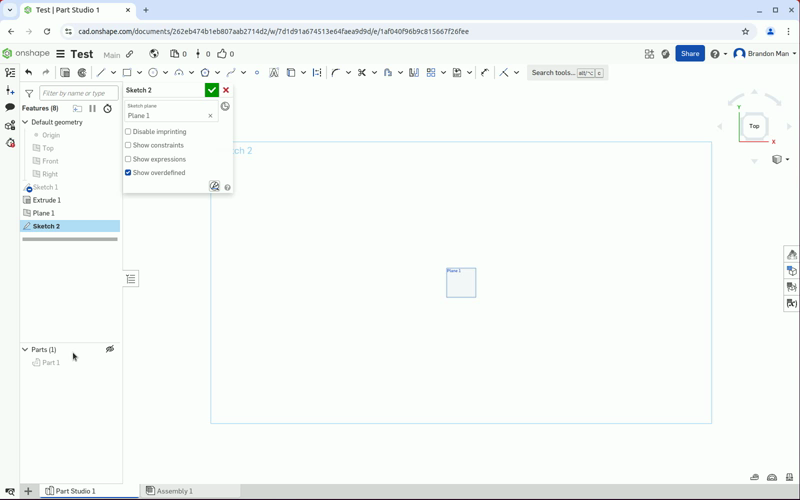
key(l)
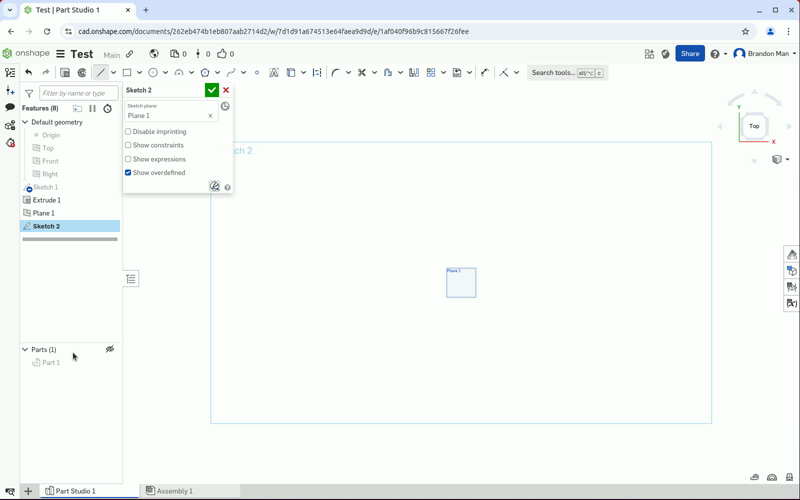
key_down(shift)
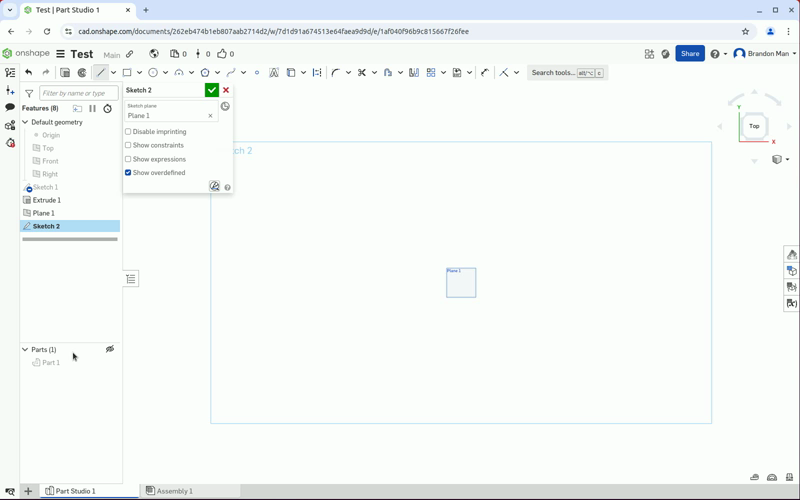
mouse_move(460, 282)
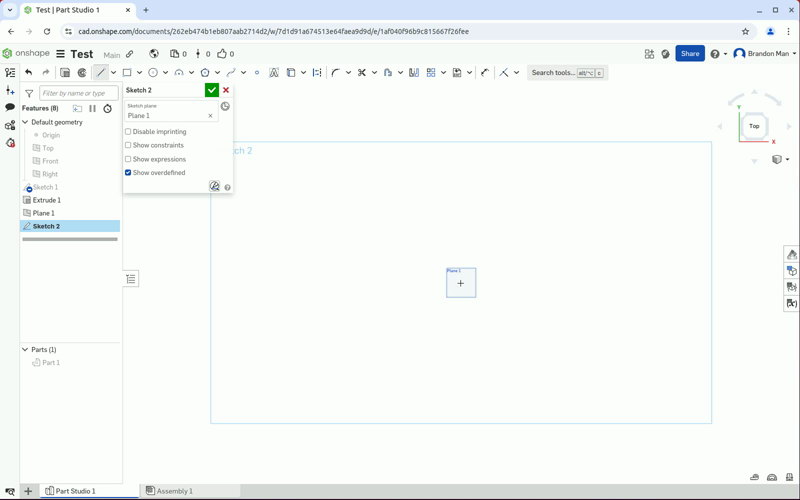
click(460, 282)
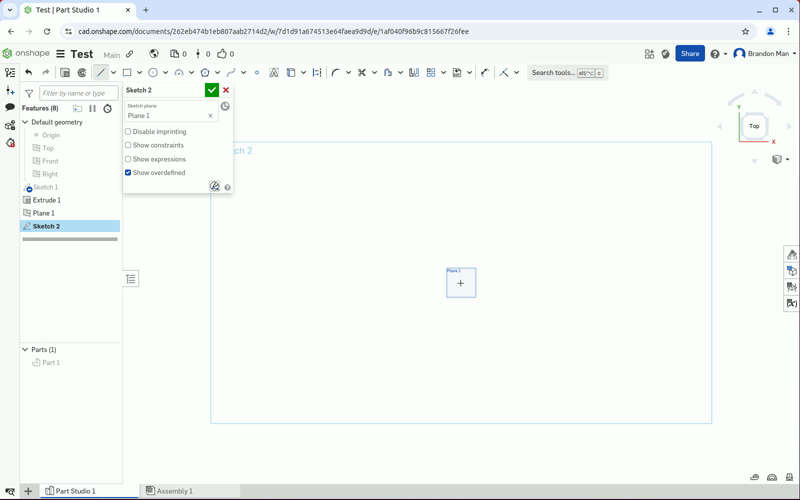
key_up(shift)
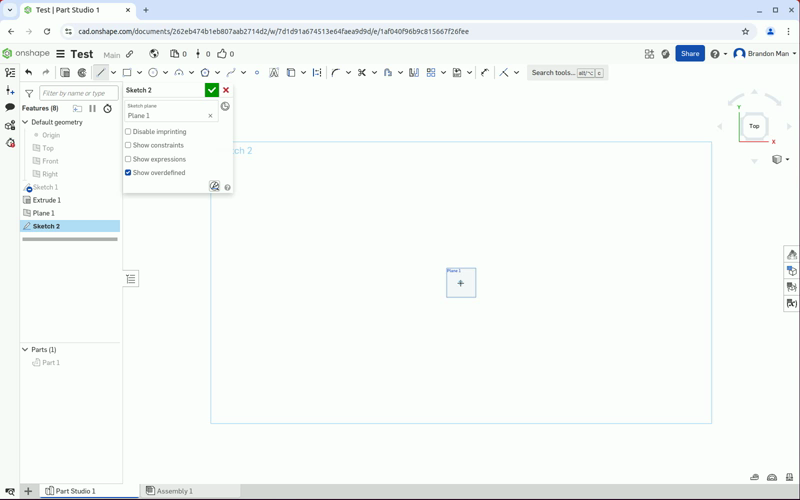
key_down(shift)
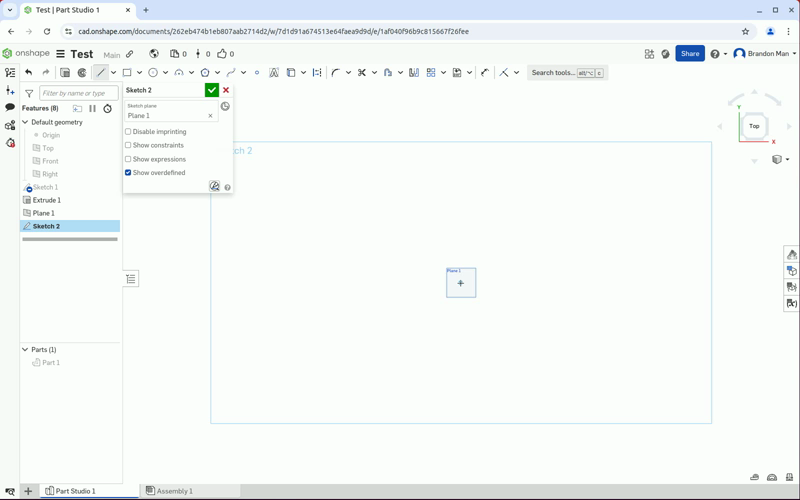
mouse_move(490, 282)
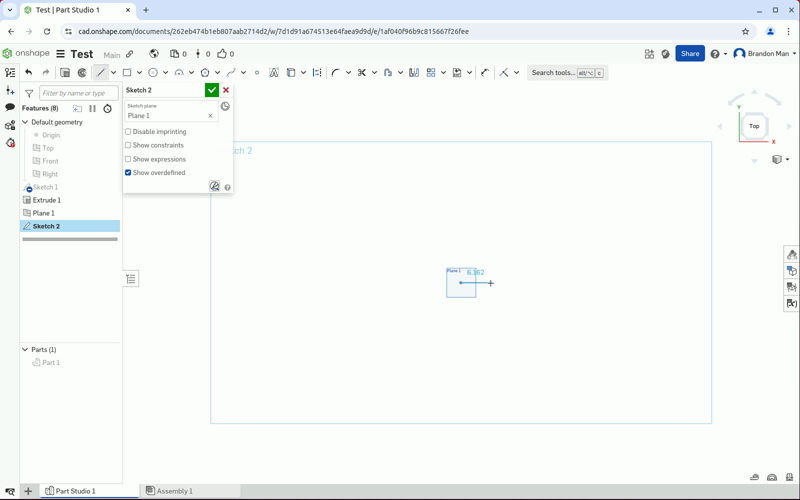
mouse_move(483, 282)
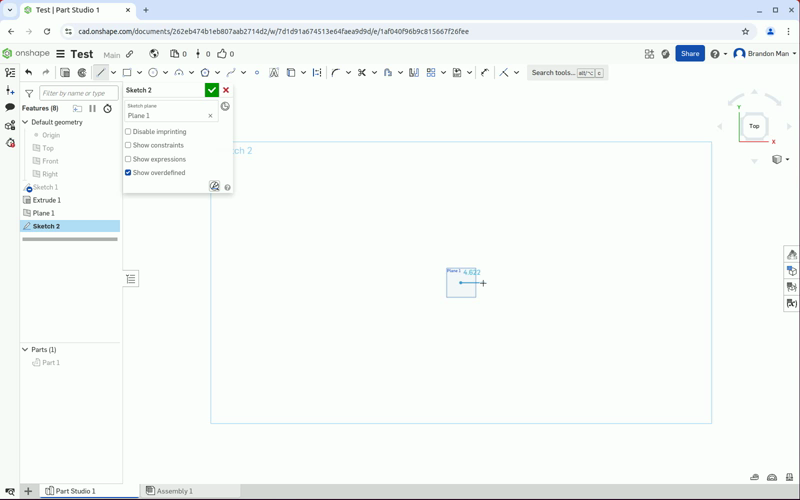
click(483, 282)
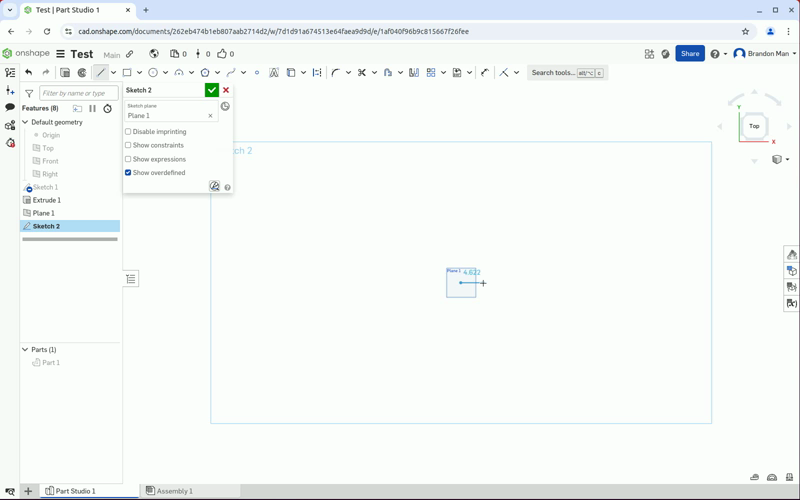
key_up(shift)
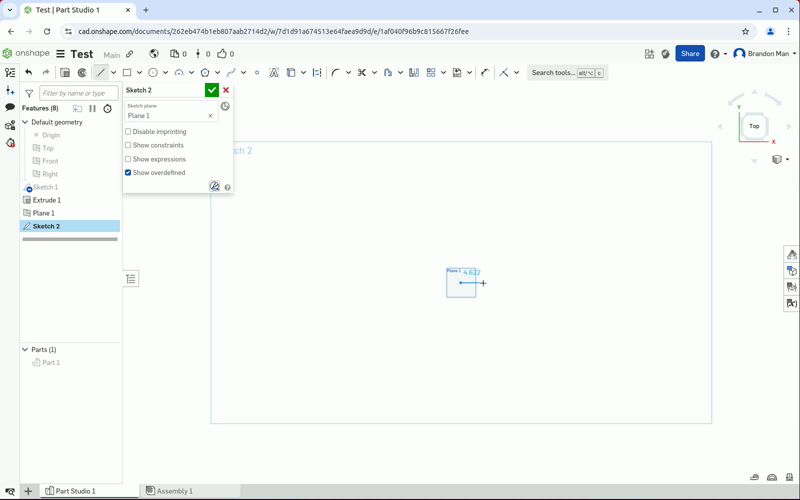
key_down(shift)
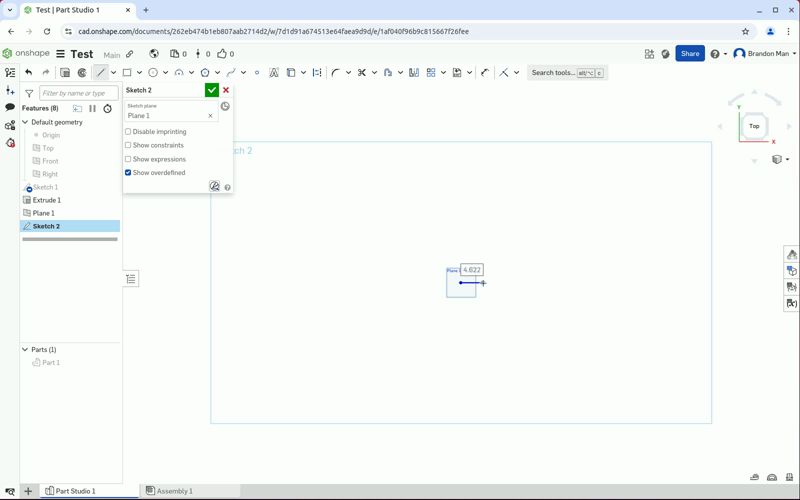
mouse_move(483, 170)
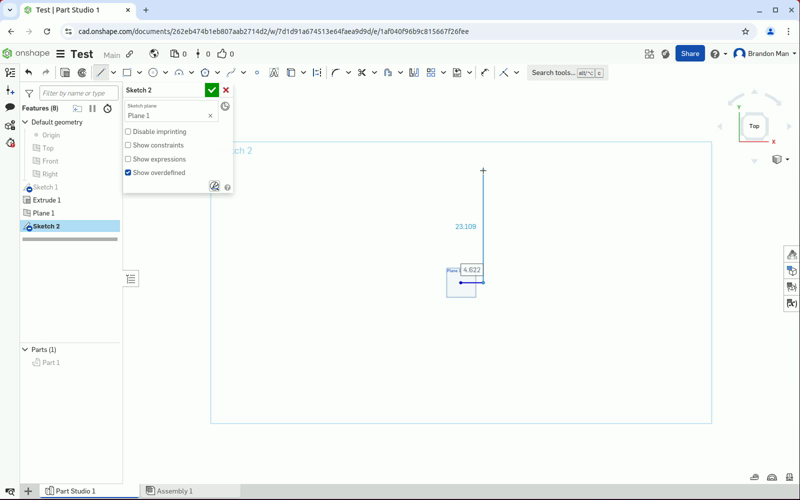
click(483, 170)
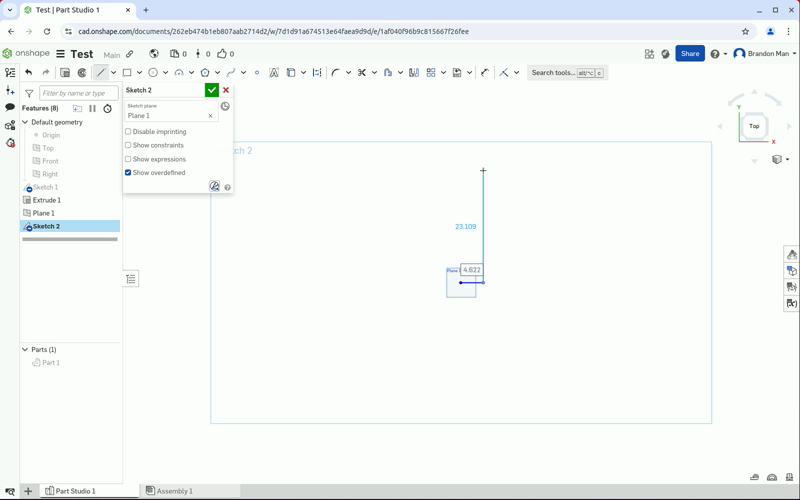
key_up(shift)
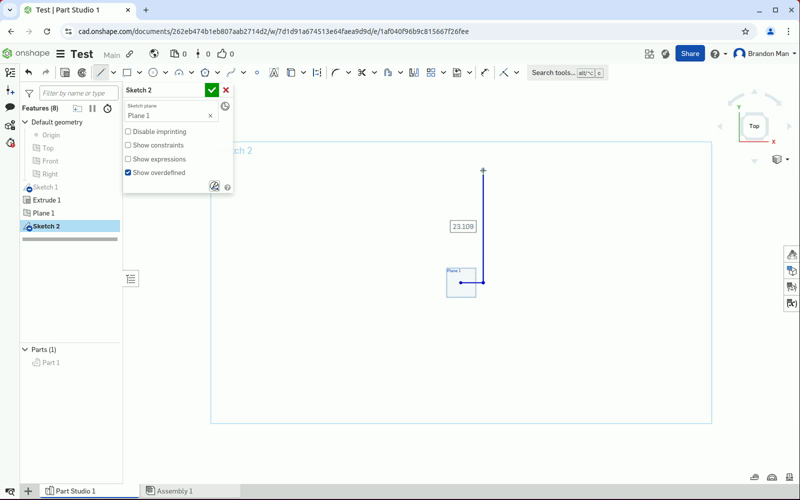
key_down(shift)
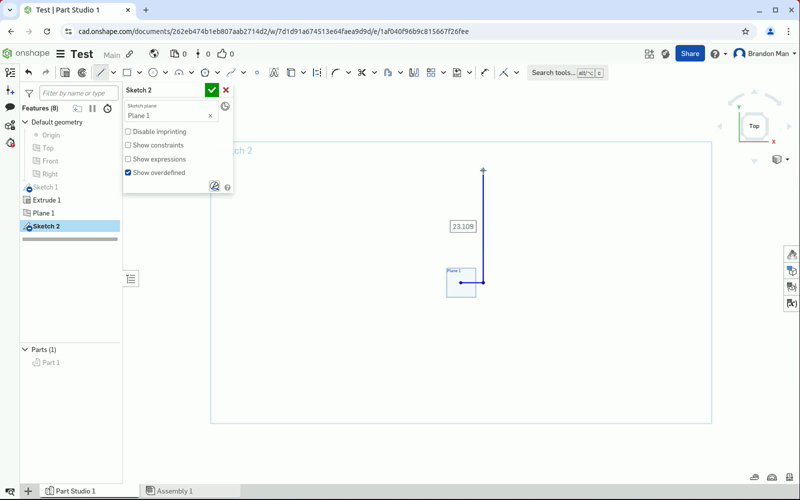
mouse_move(513, 170)
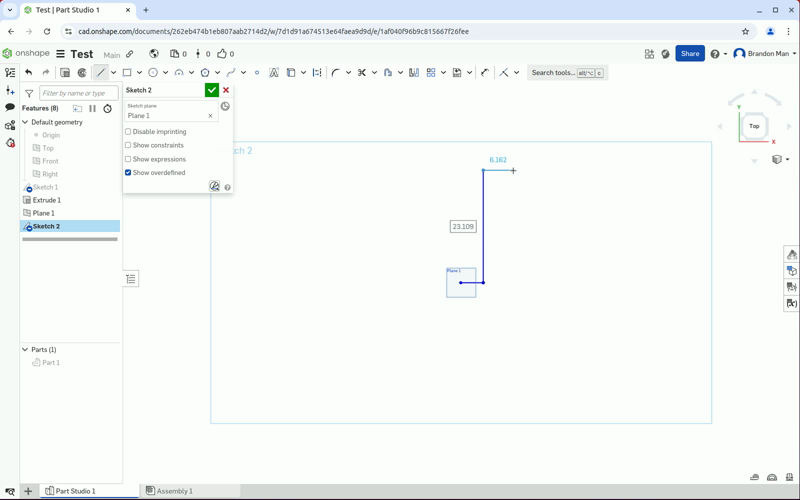
mouse_move(460, 170)
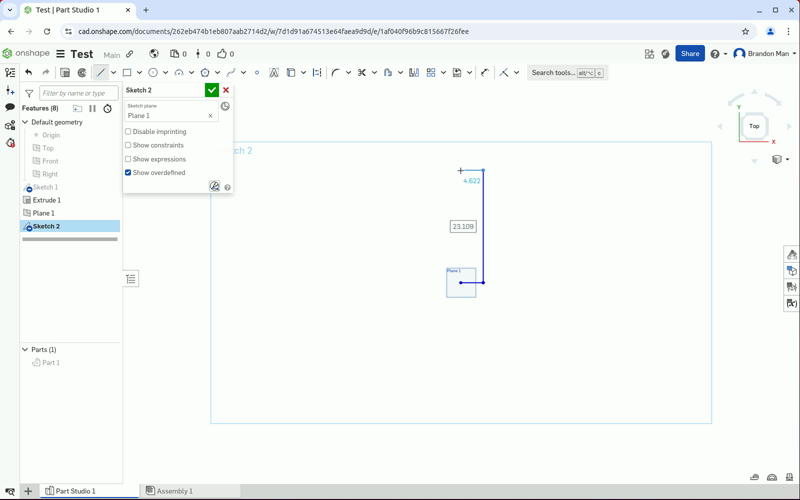
click(460, 170)
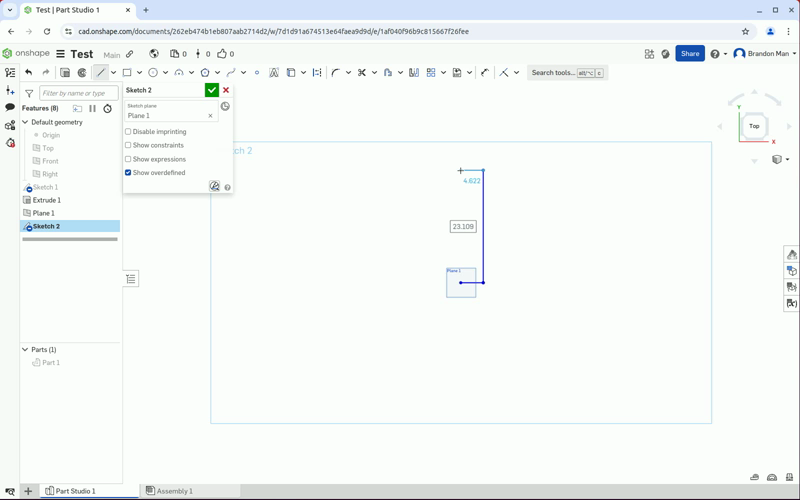
key_up(shift)
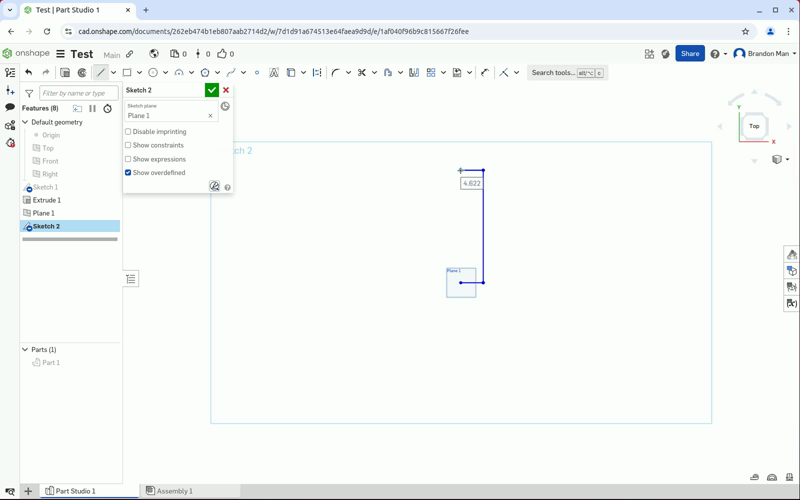
key_down(shift)
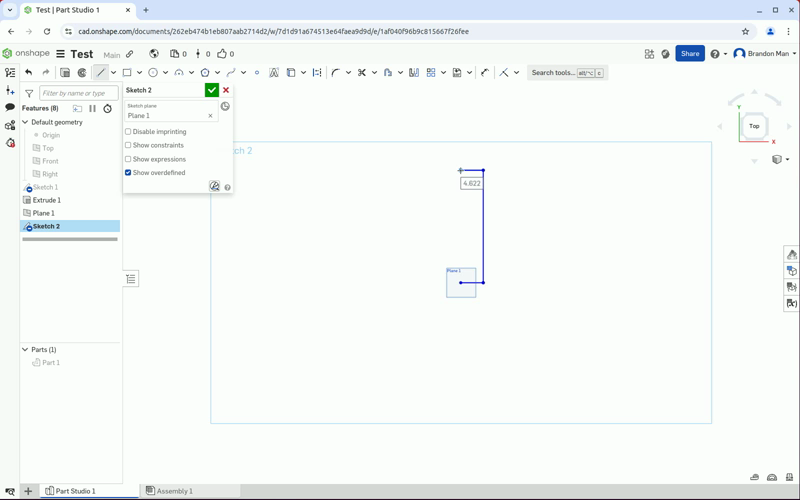
mouse_move(460, 282)
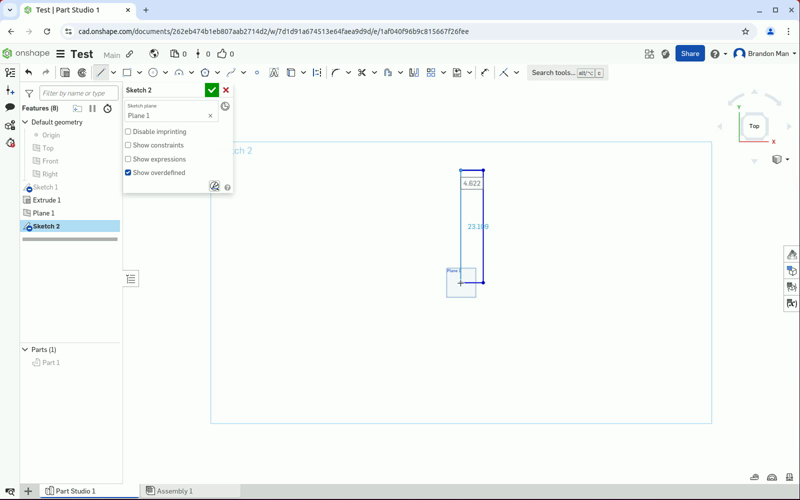
key_up(shift)
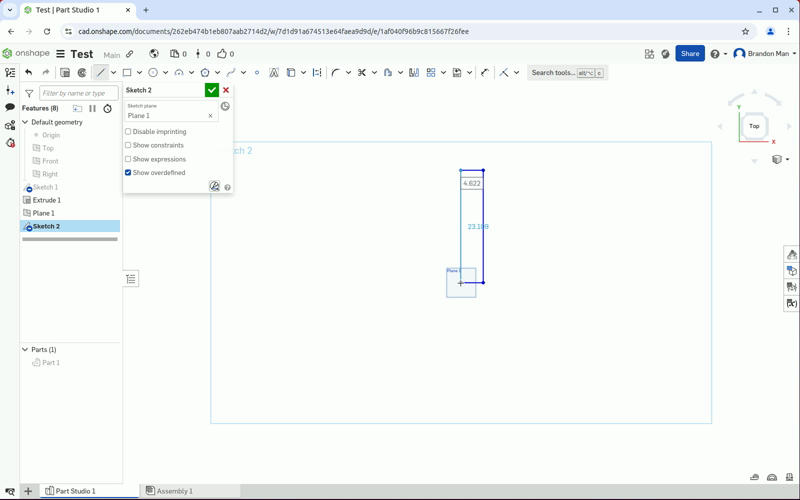
click(460, 282)
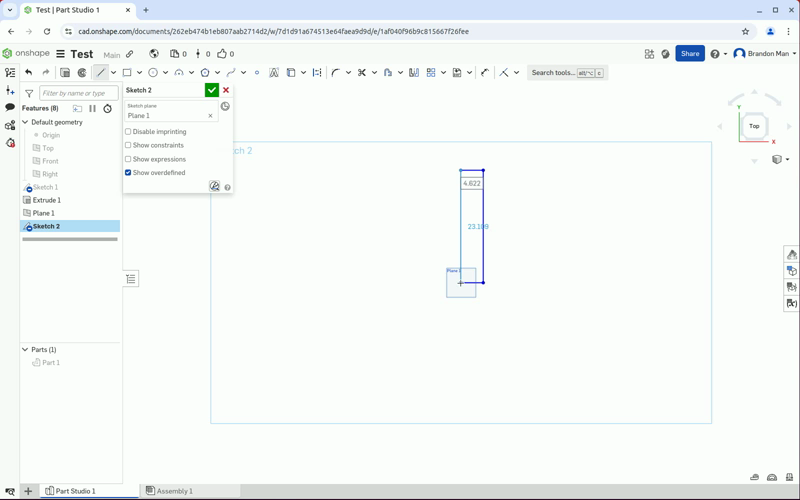
key(esc)
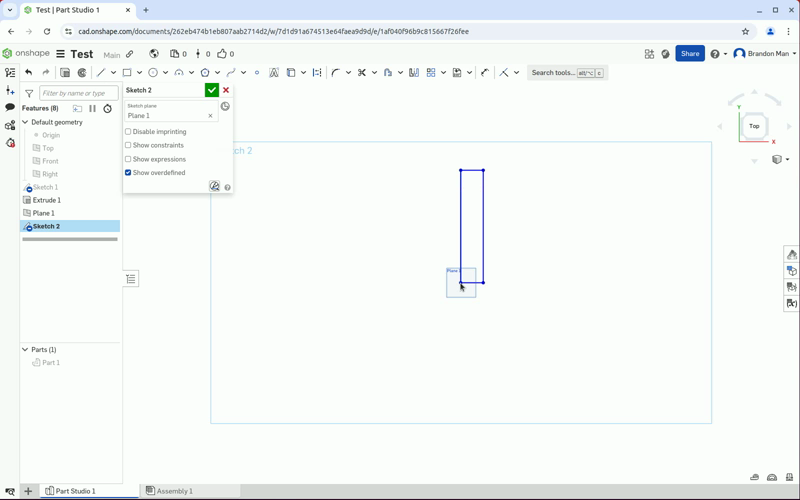
mouse_move(468, 264)
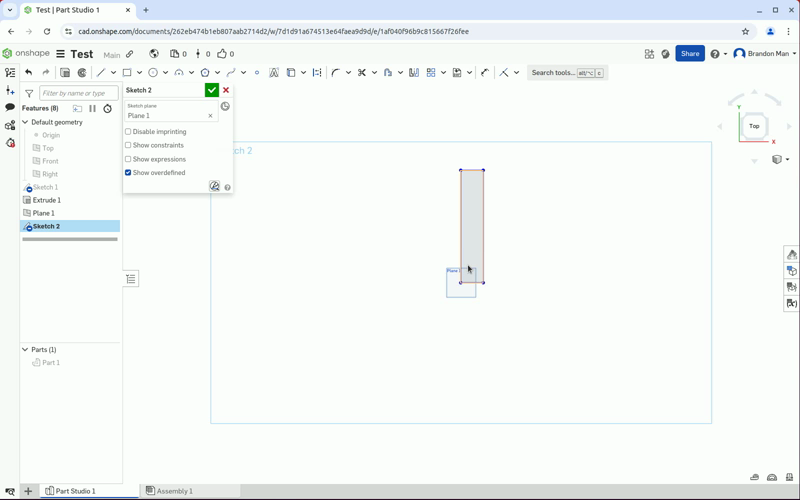
click(468, 264)
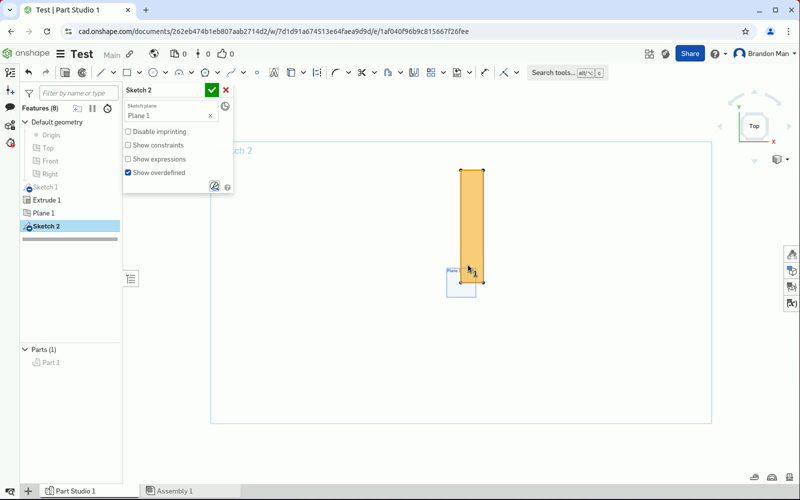
mouse_move(73, 352)
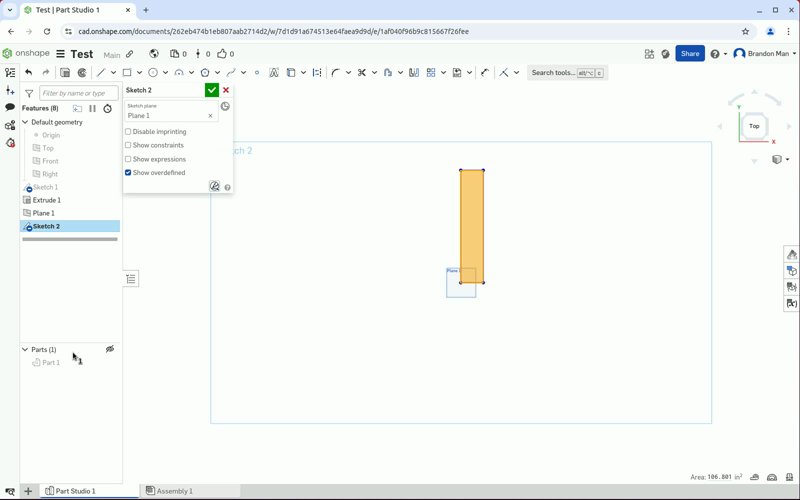
key(shift+y)
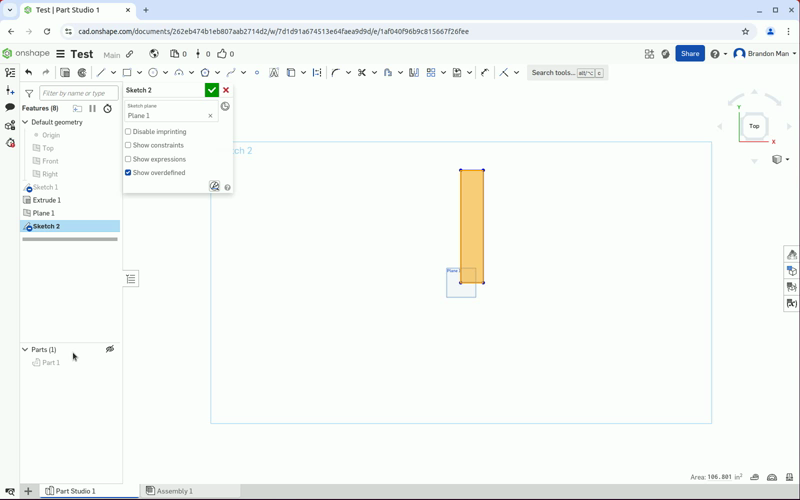
key(shift+e)
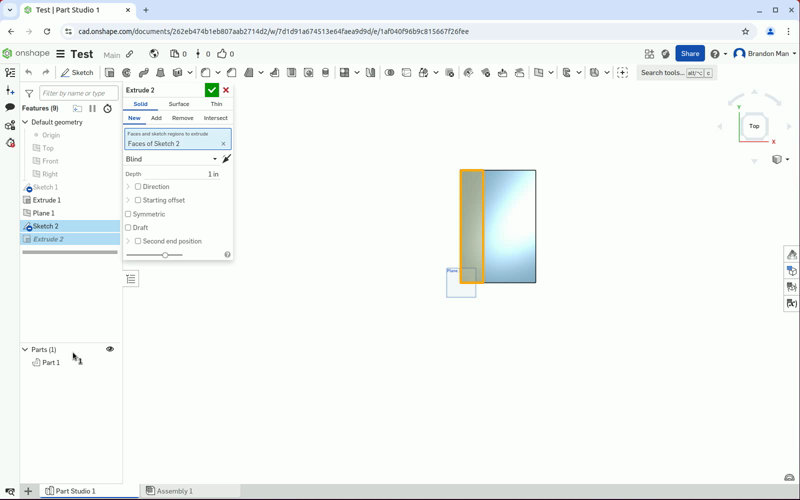
mouse_move(143, 106)
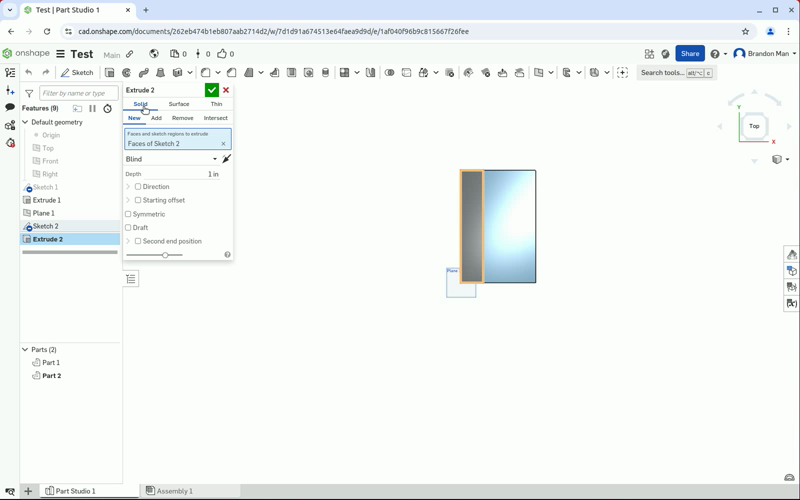
click(143, 106)
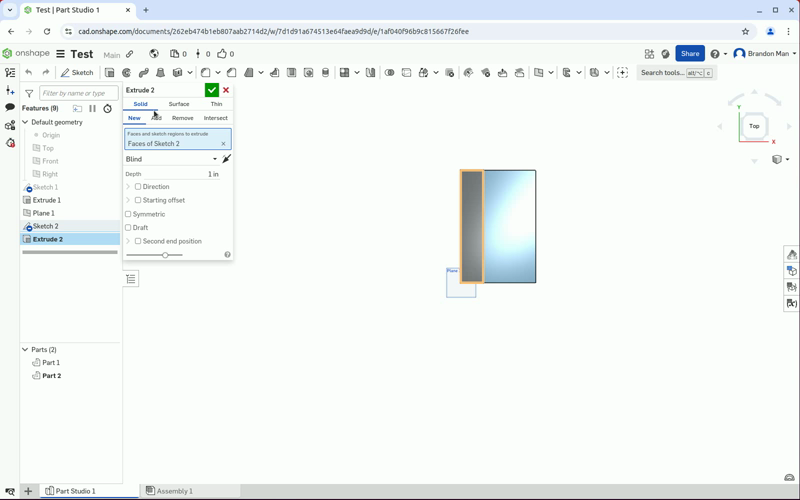
mouse_move(186, 120)
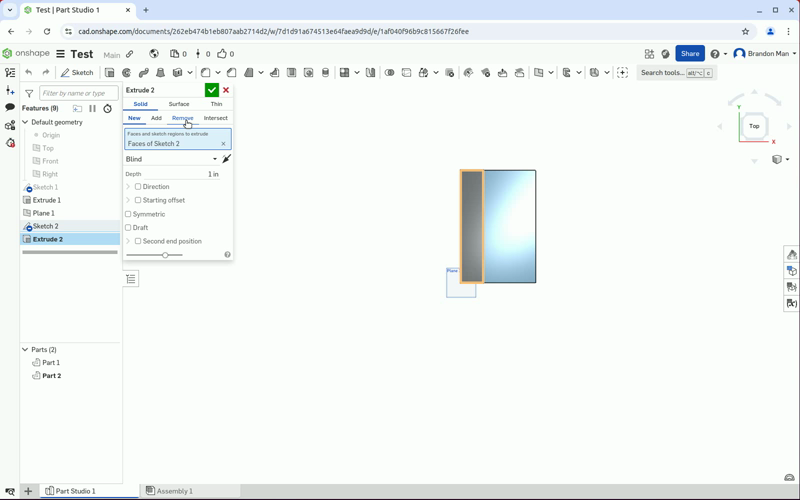
click(186, 120)
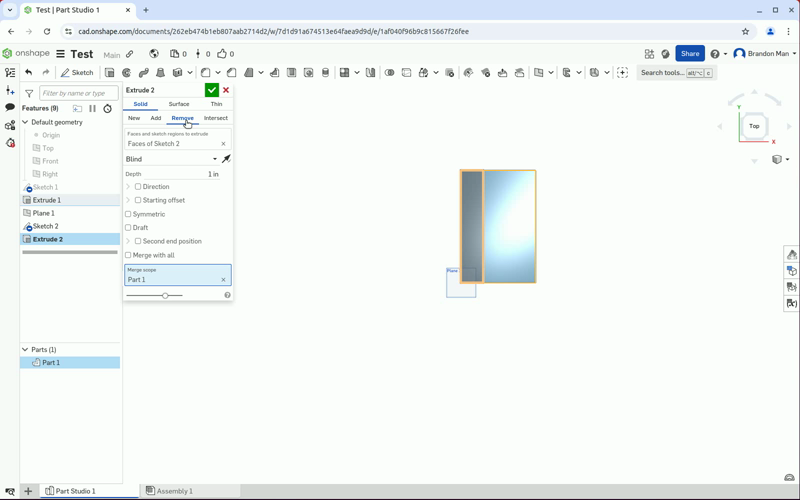
key(tab, 4)
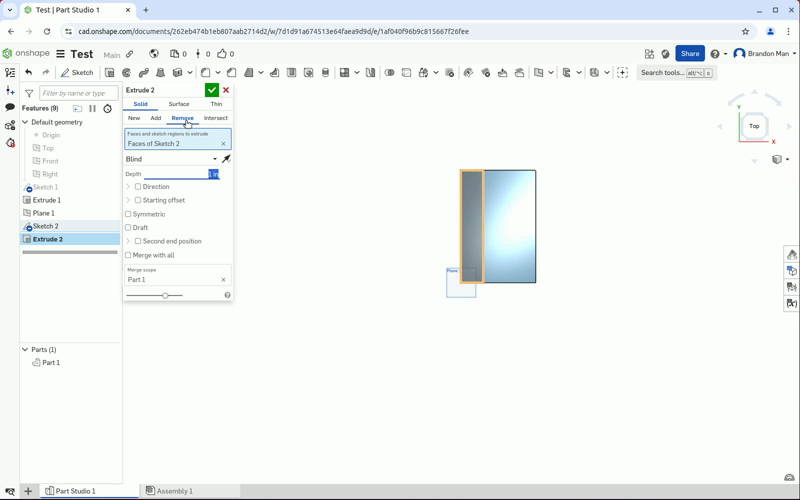
text(4.574)
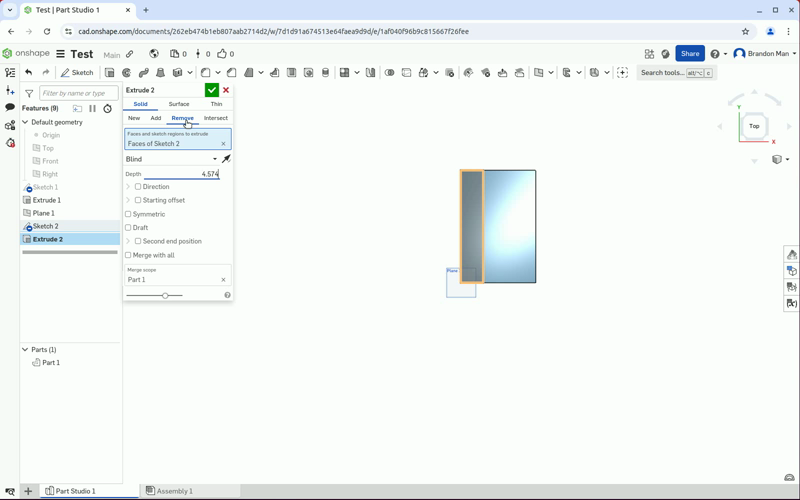
key(tab, 6)
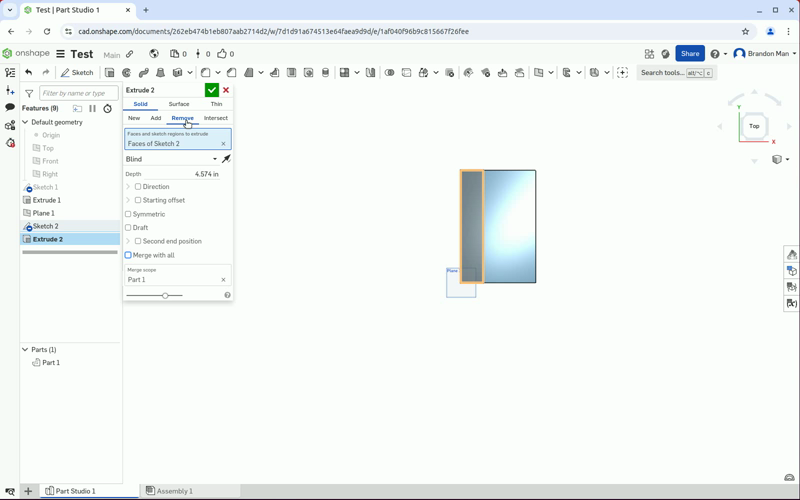
key(space)
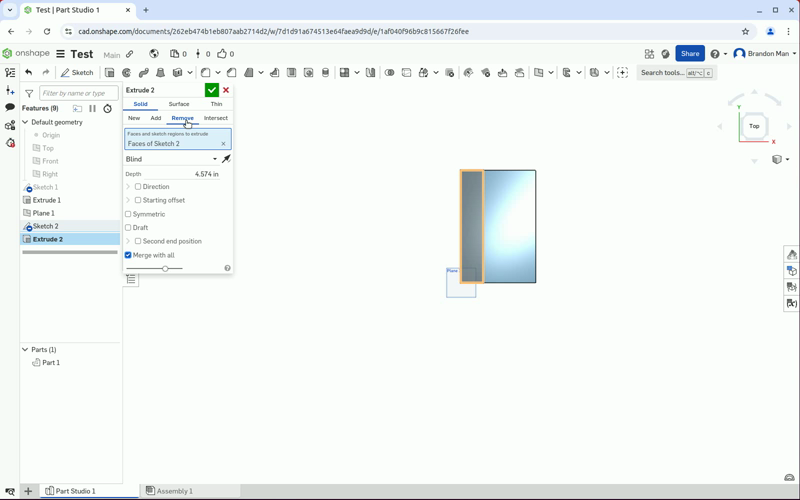
key(enter)
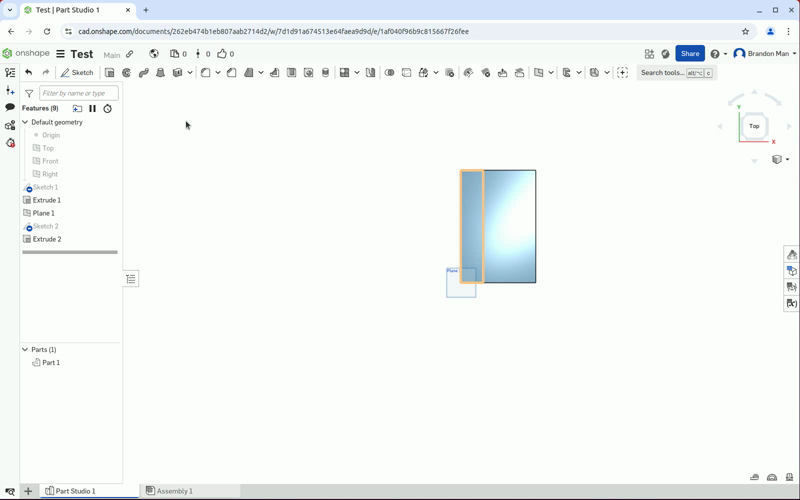
key(shift+h)
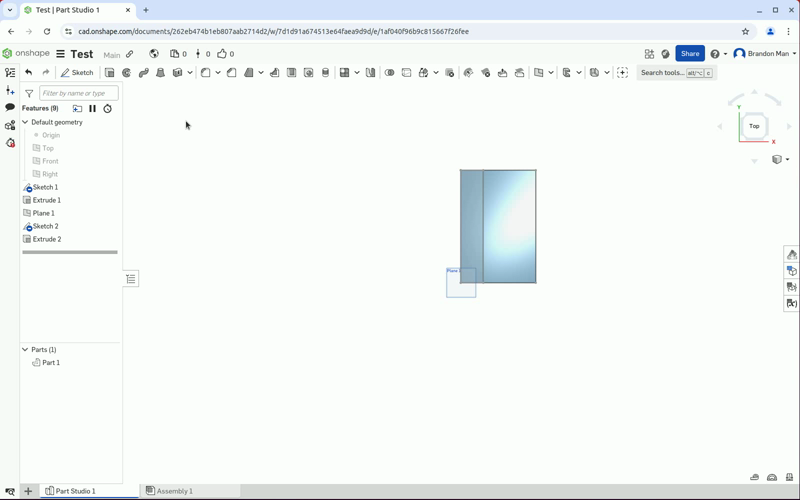
key(shift+h)
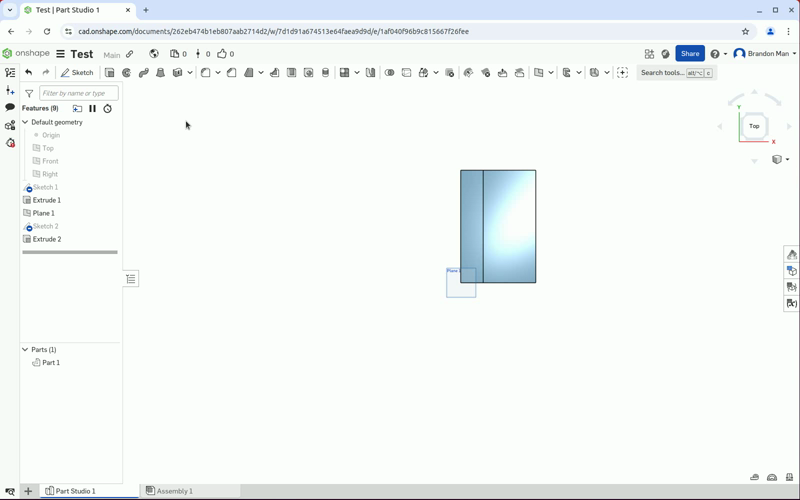
mouse_move(73, 189)
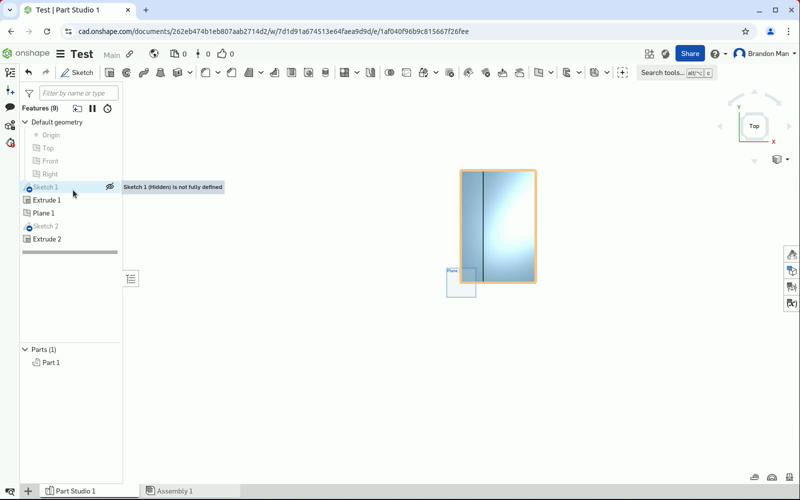
click(73, 189)
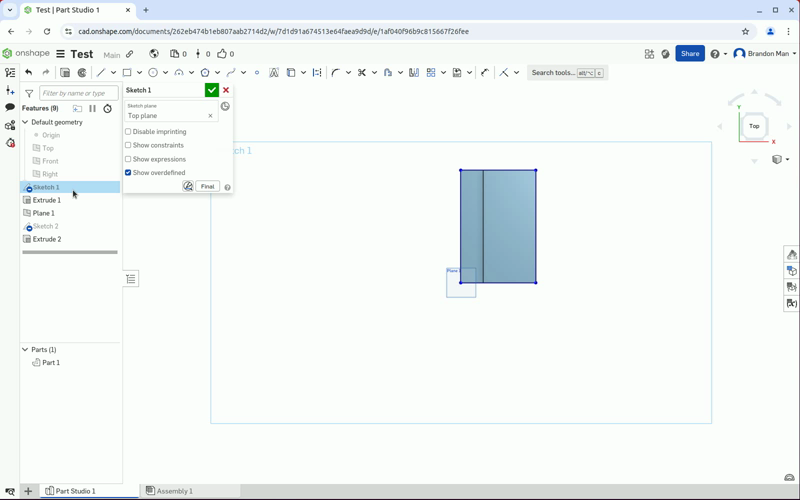
mouse_move(229, 92)
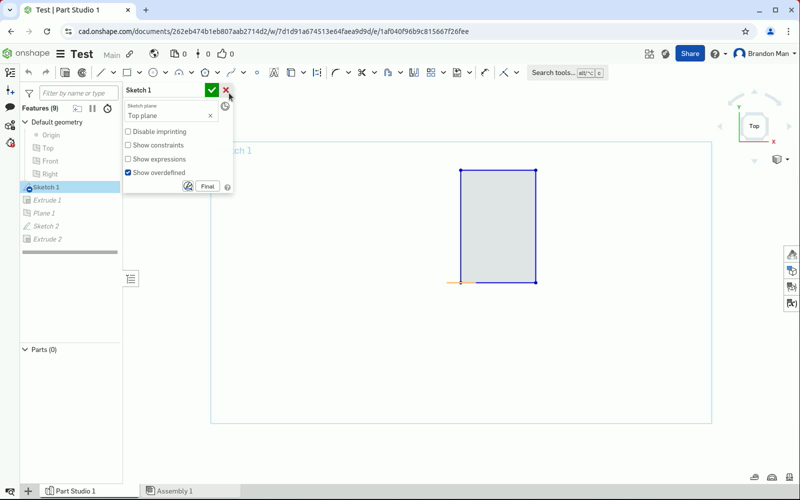
click(229, 92)
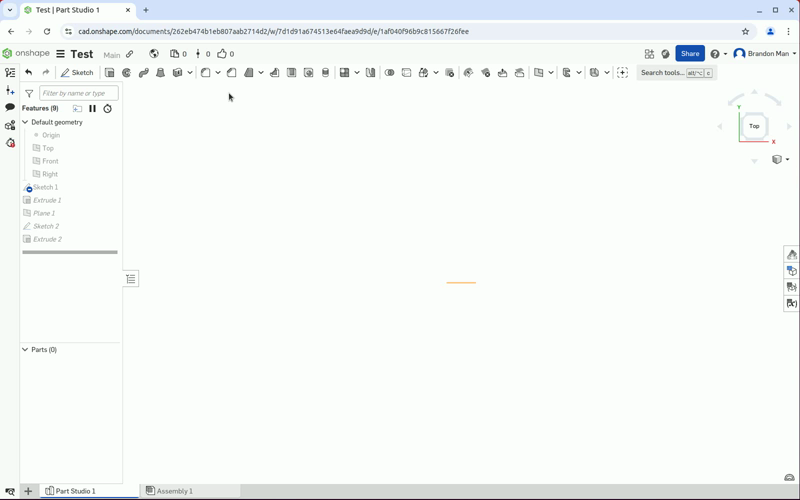
key(shift+s)
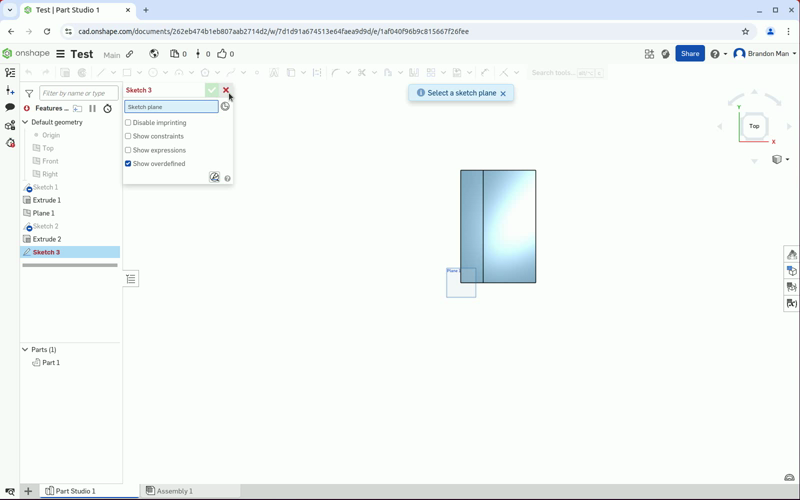
mouse_move(73, 215)
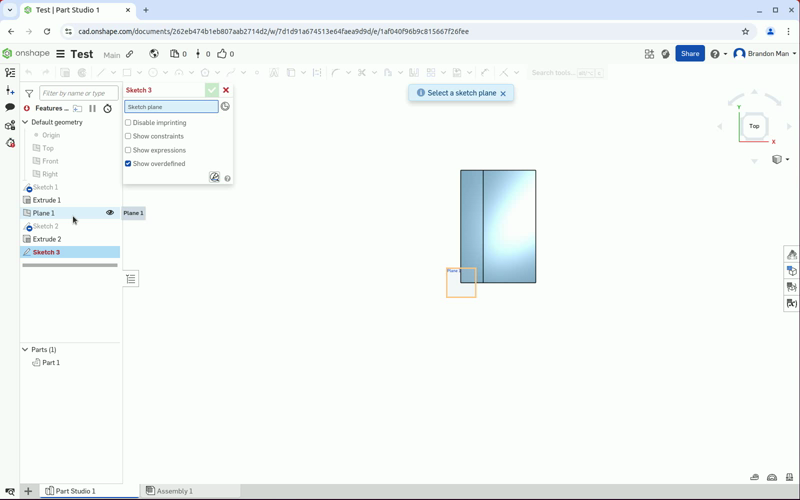
click(73, 215)
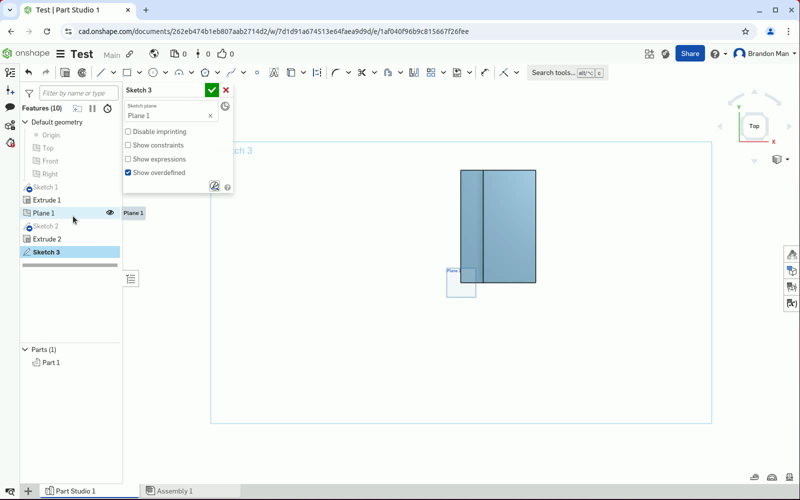
mouse_move(73, 352)
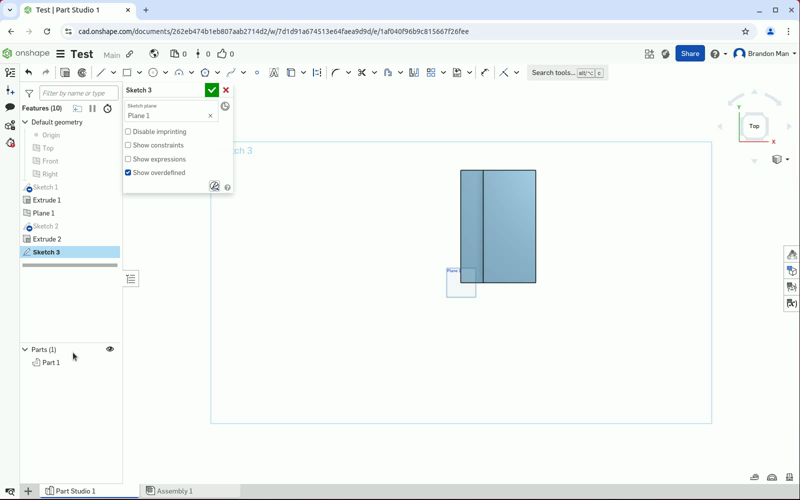
key(y)
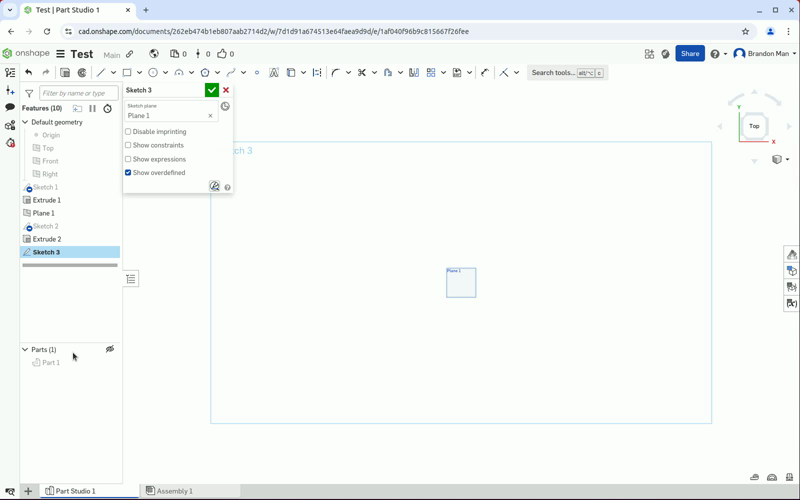
key(c)
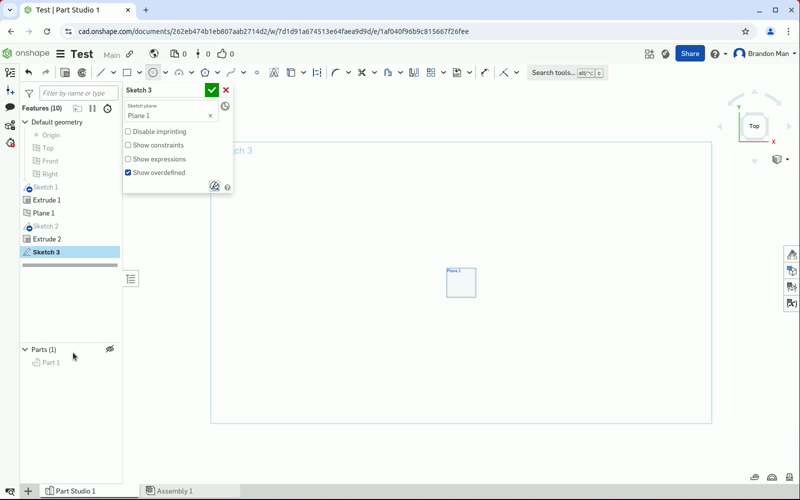
key_down(shift)
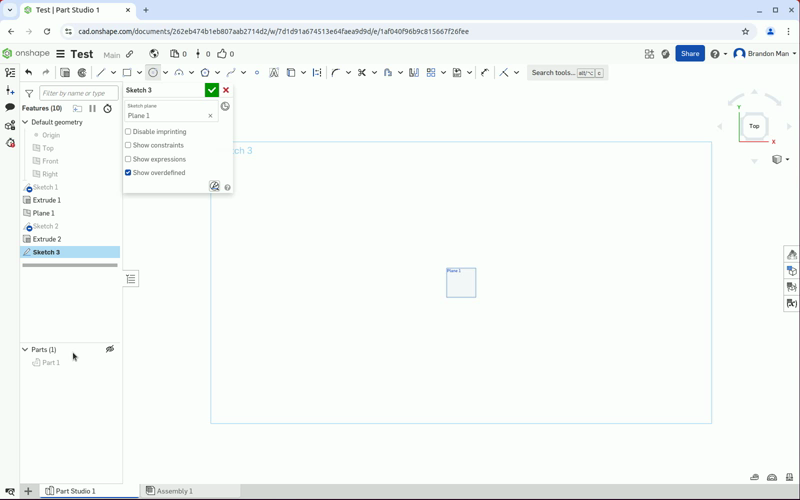
mouse_move(510, 226)
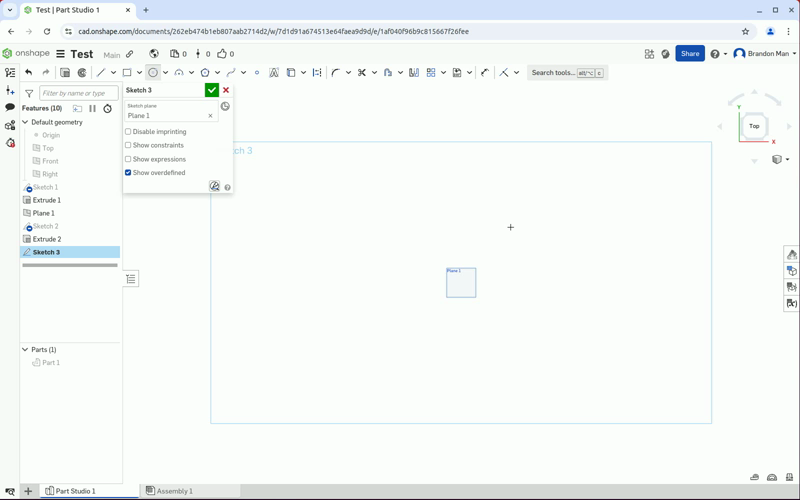
click(510, 226)
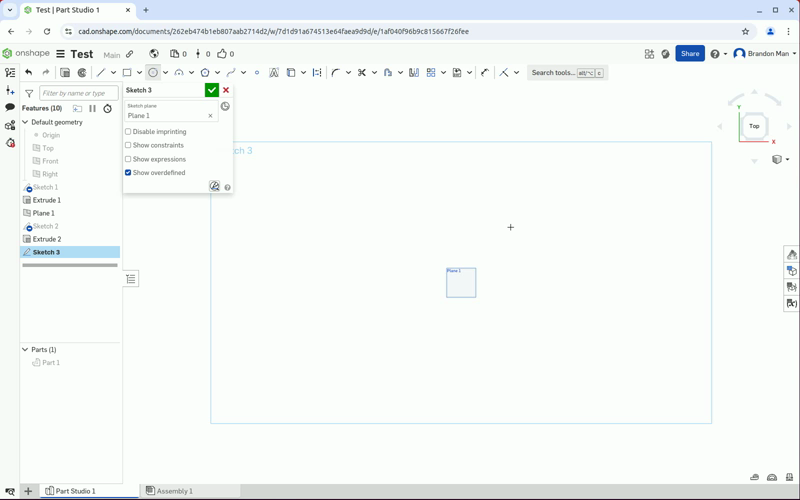
key_up(shift)
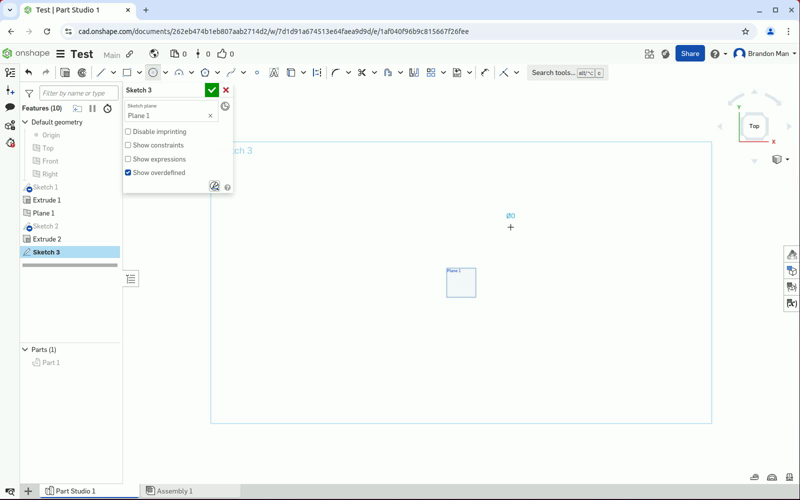
mouse_move(526, 226)
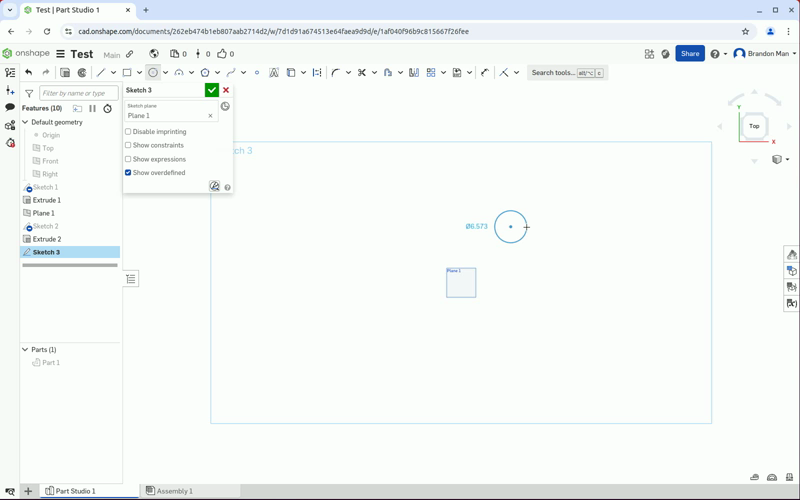
click(526, 226)
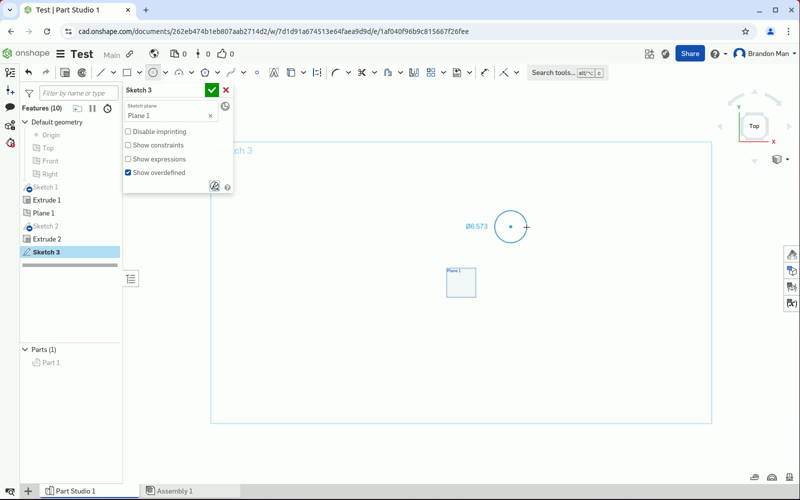
key(esc)
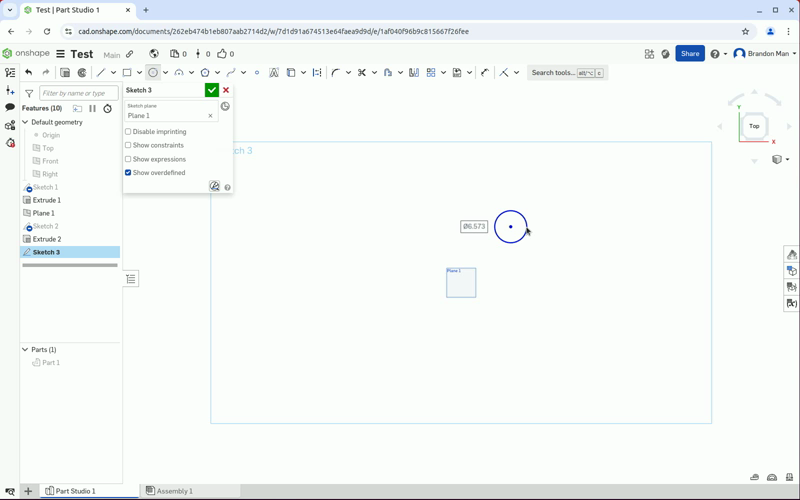
mouse_move(523, 223)
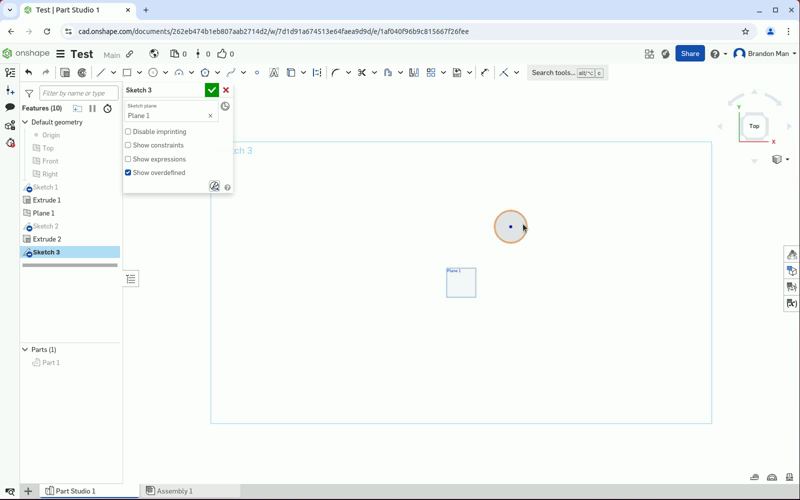
scroll(6)
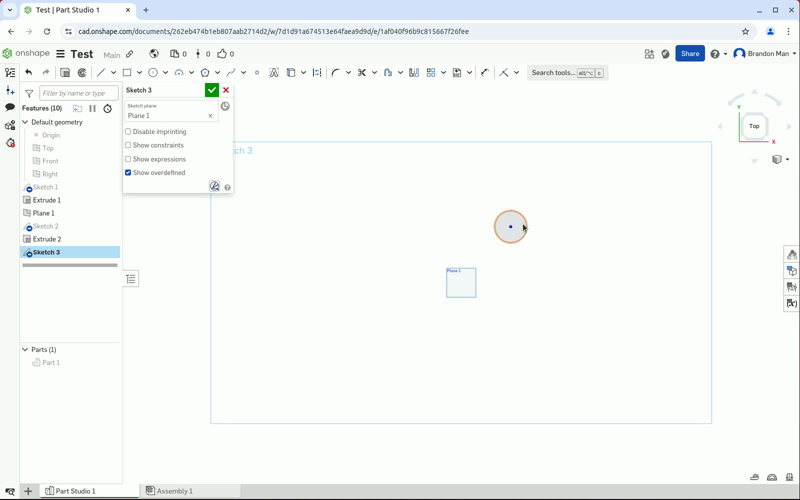
scroll(6)
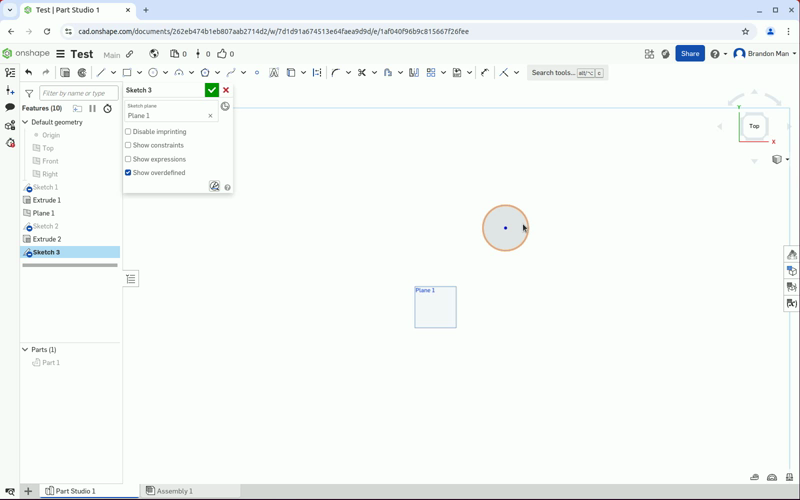
scroll(6)
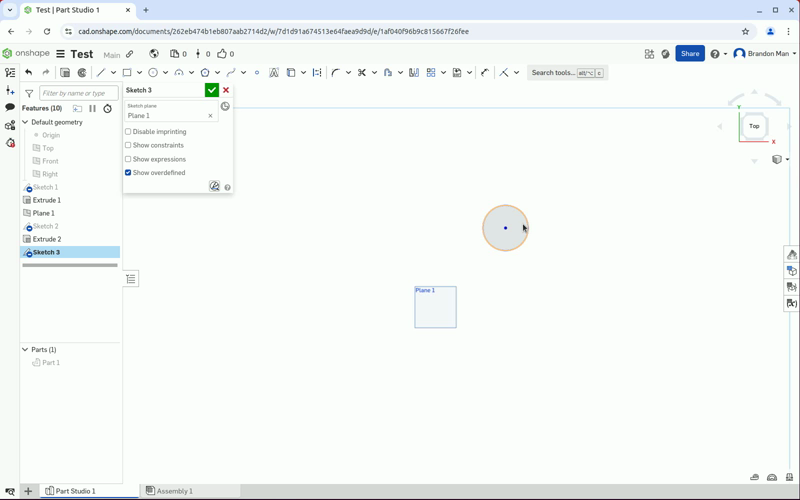
scroll(6)
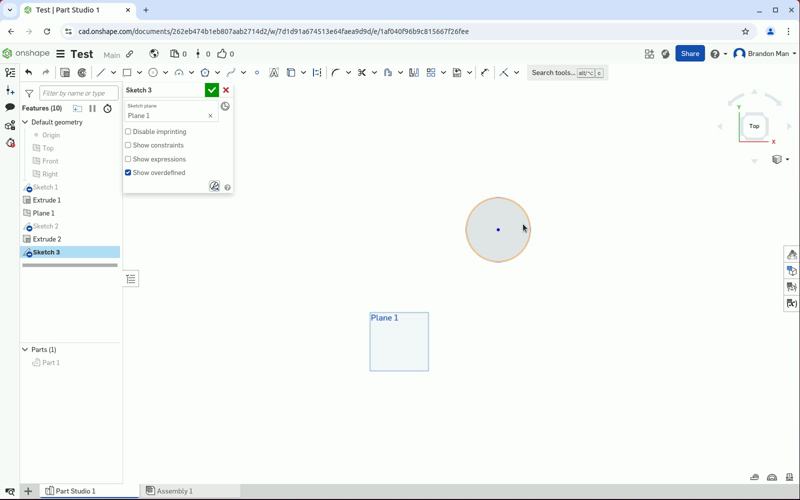
scroll(6)
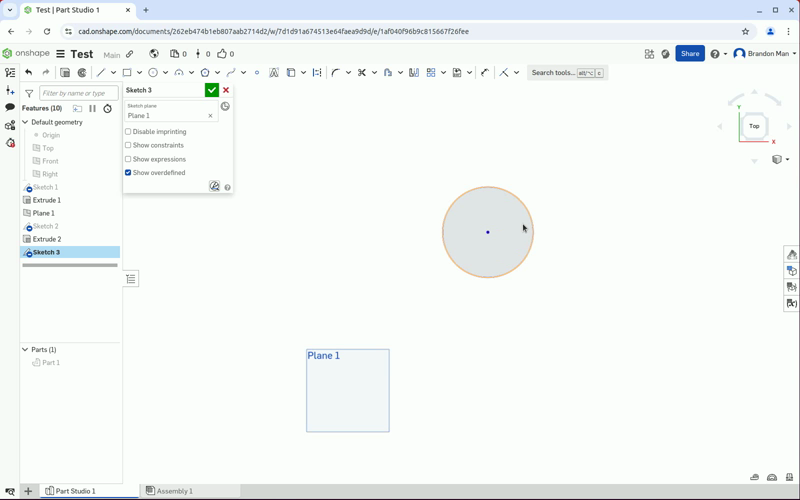
scroll(6)
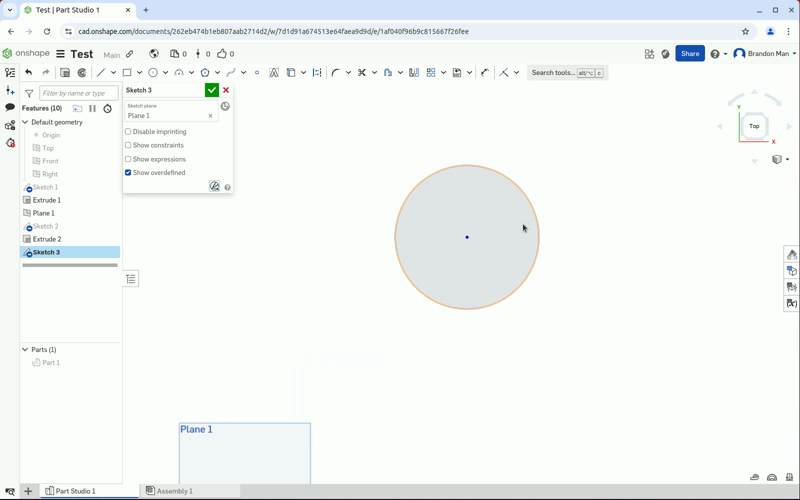
scroll(6)
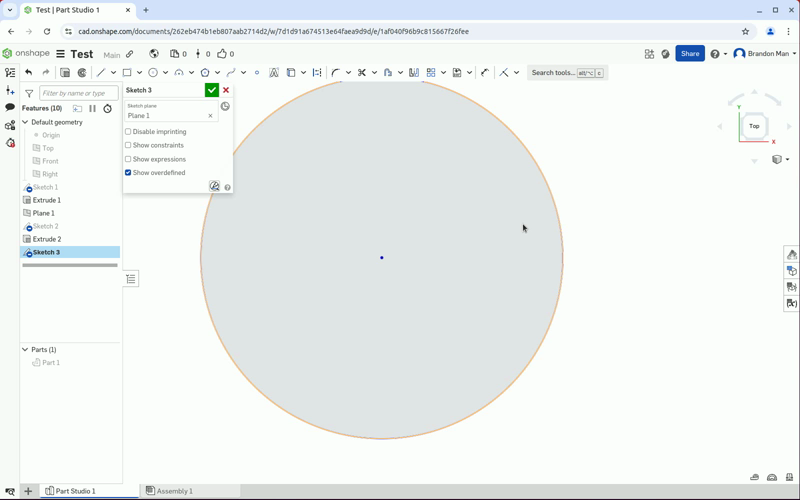
click(523, 223)
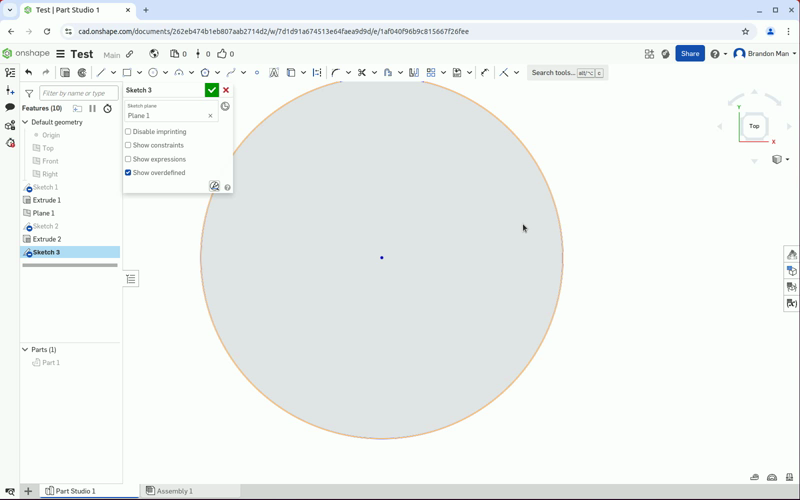
scroll(-6)
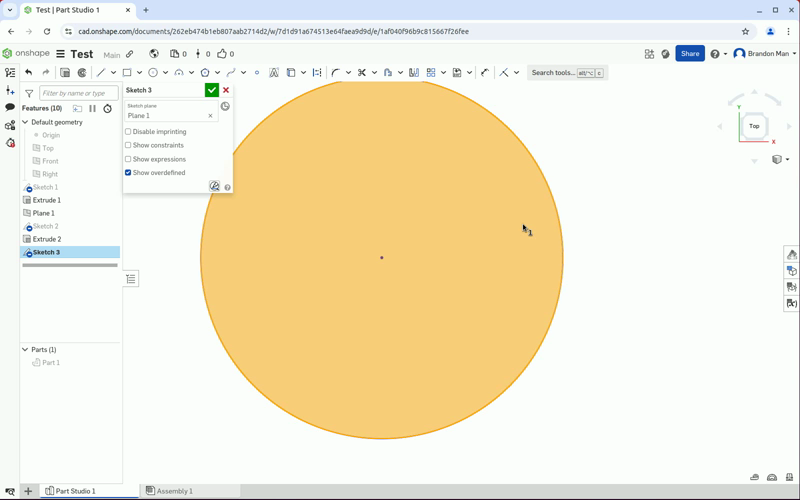
scroll(-6)
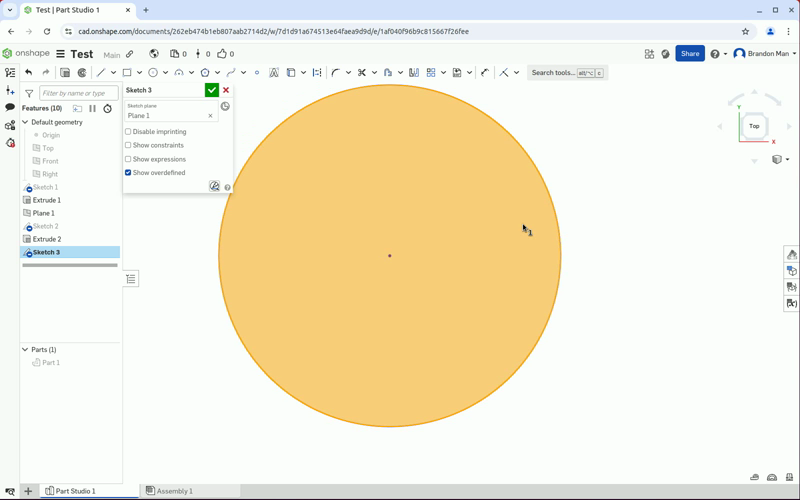
scroll(-6)
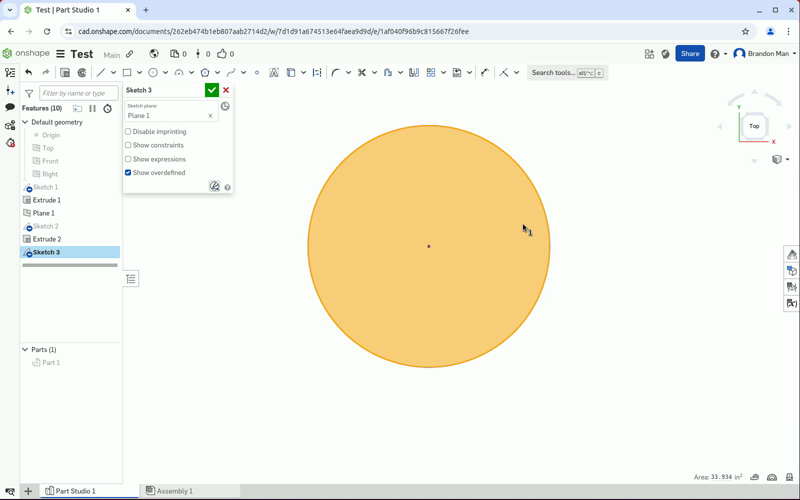
scroll(-6)
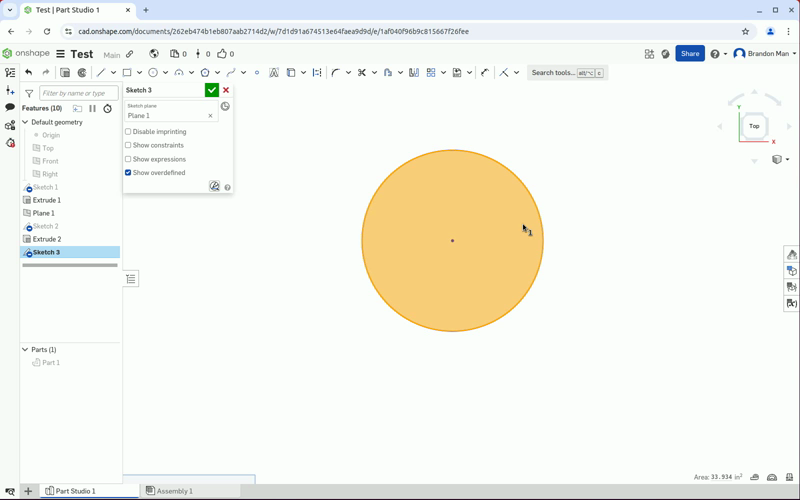
scroll(-6)
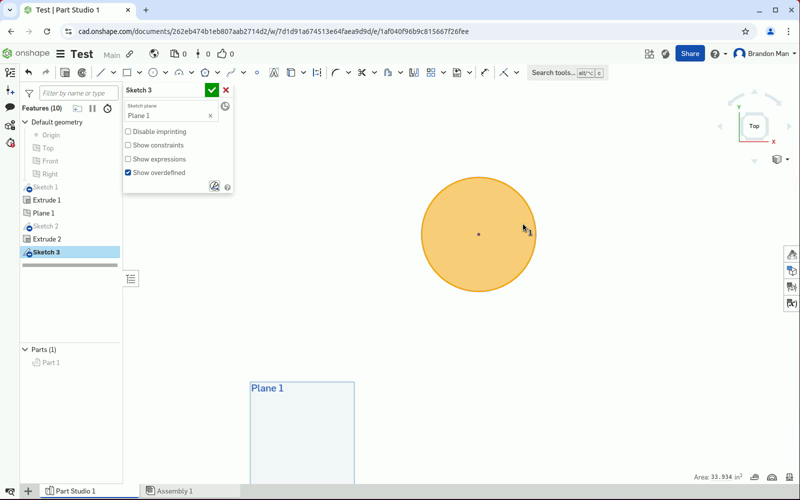
scroll(-6)
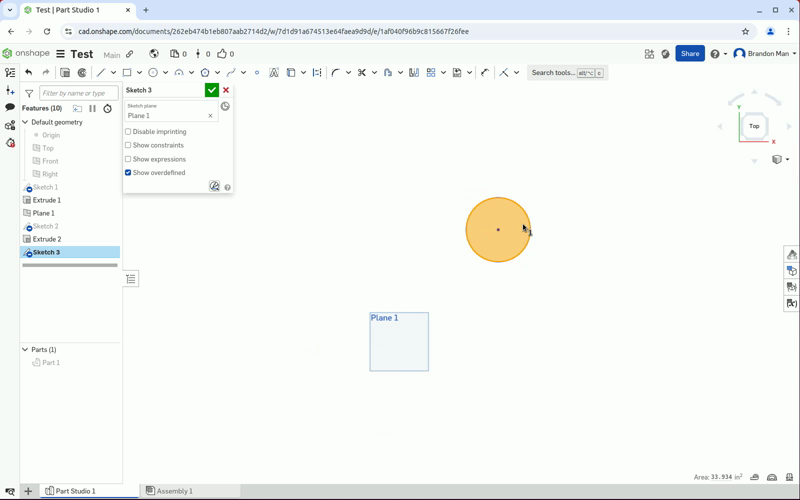
scroll(-6)
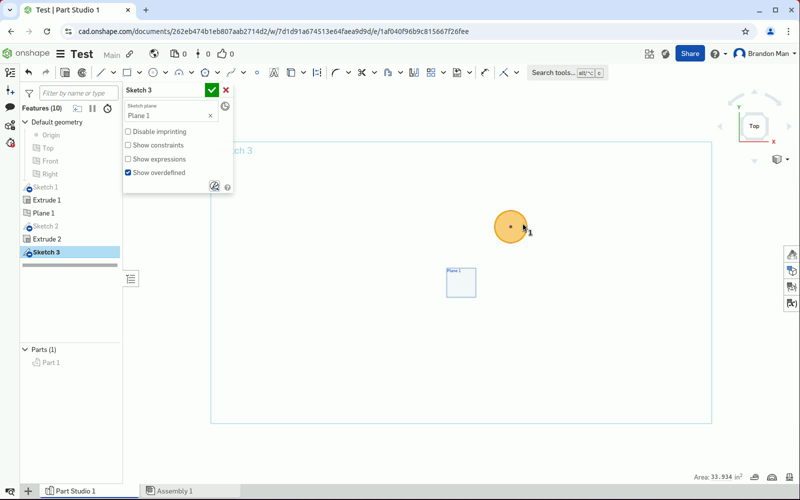
mouse_move(73, 352)
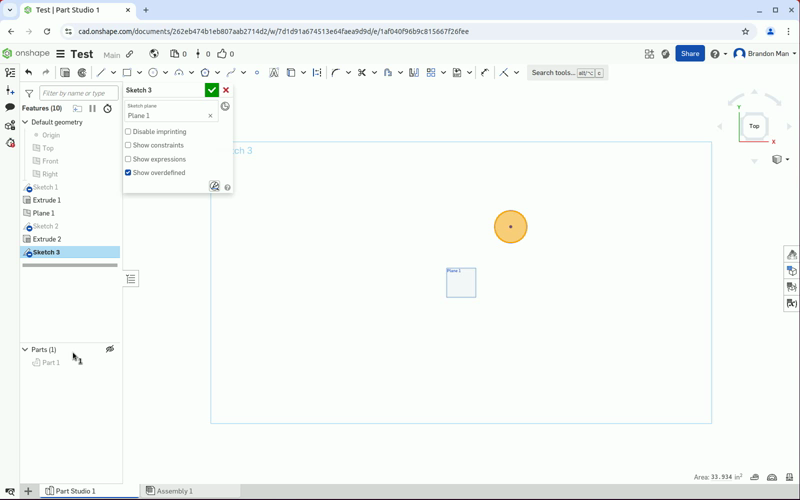
key(shift+y)
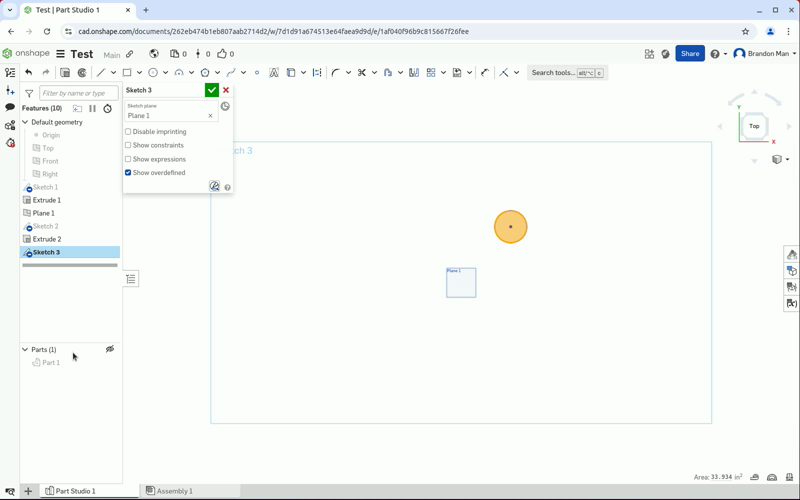
key(shift+e)
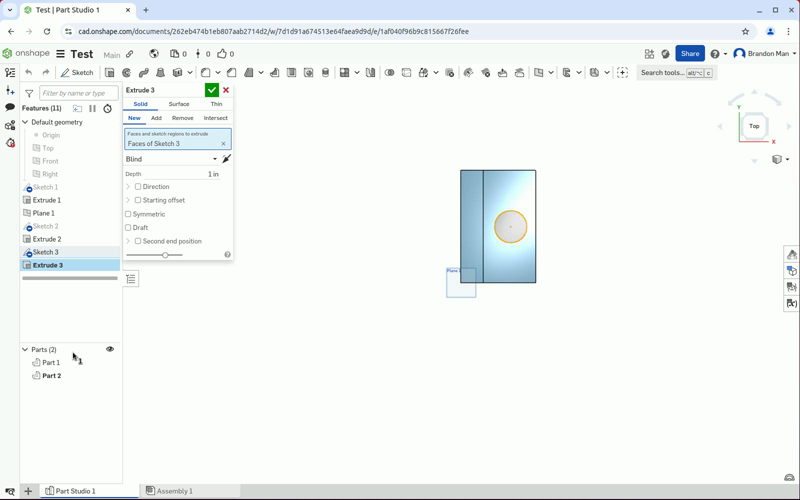
mouse_move(143, 106)
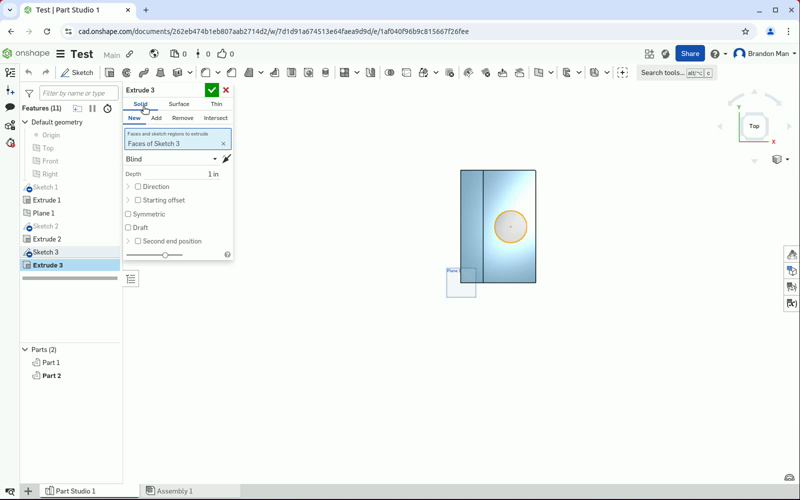
click(143, 106)
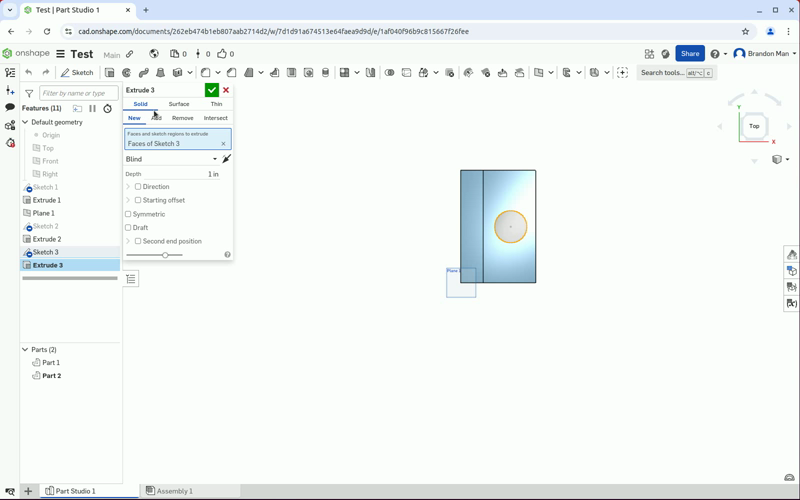
mouse_move(186, 120)
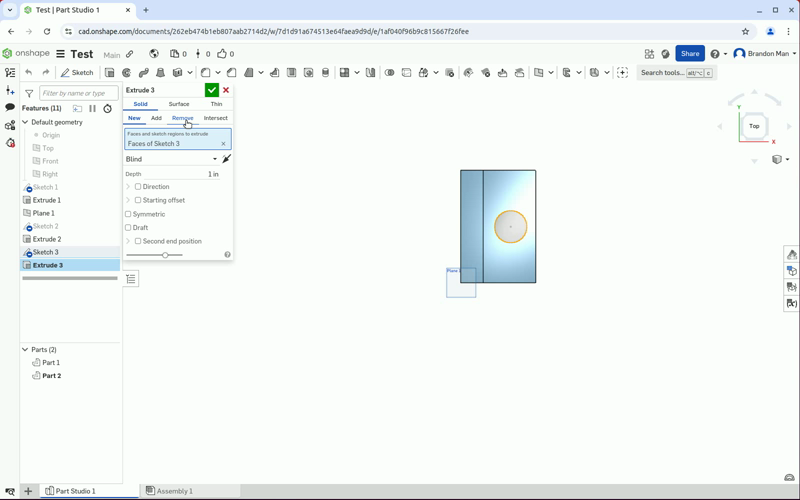
click(186, 120)
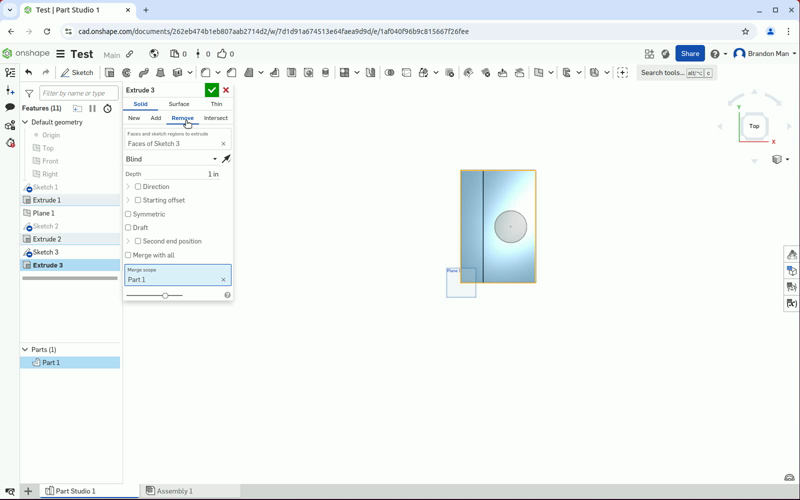
key(tab, 4)
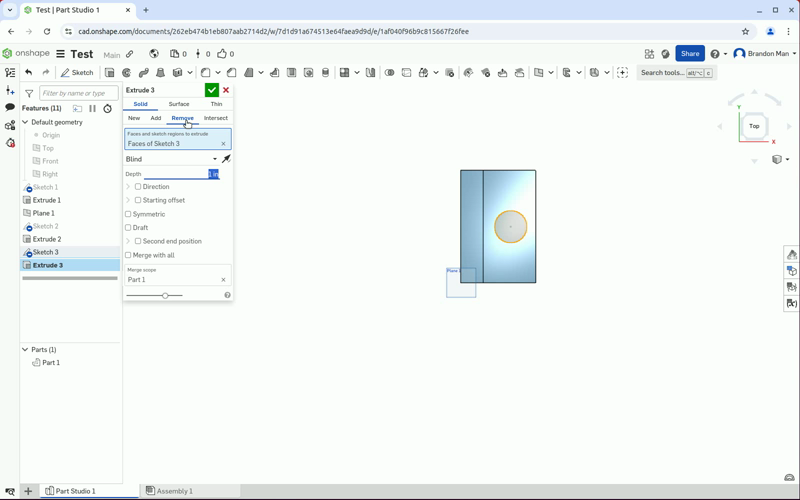
text(30.811)
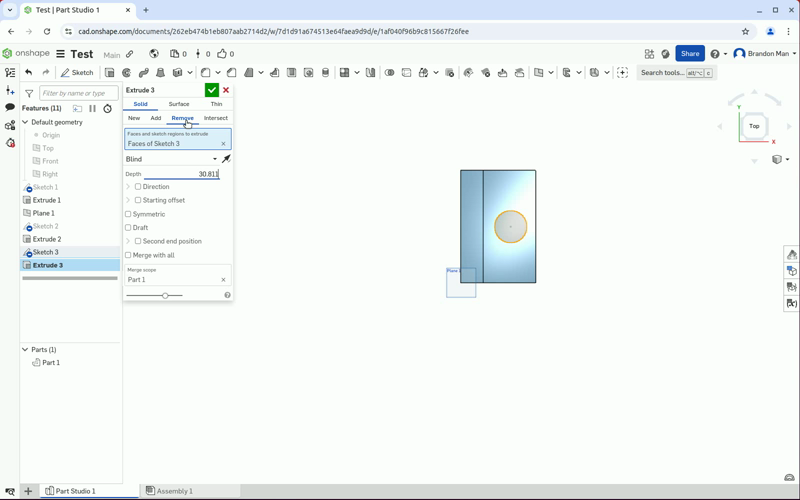
key(tab, 6)
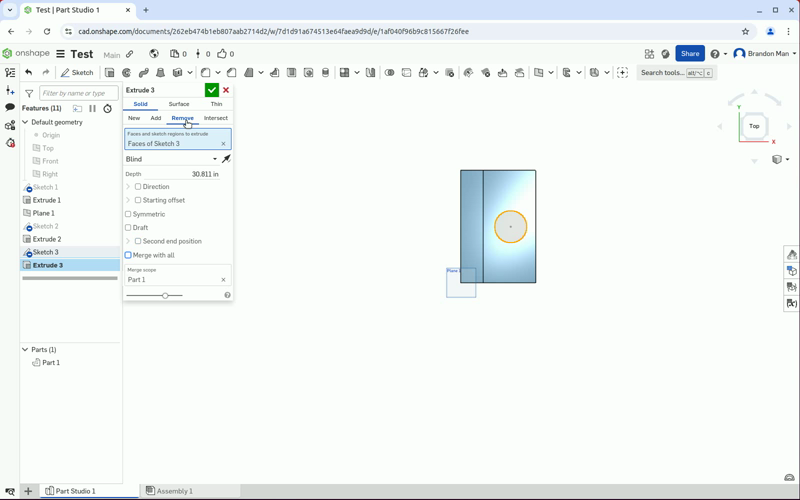
key(space)
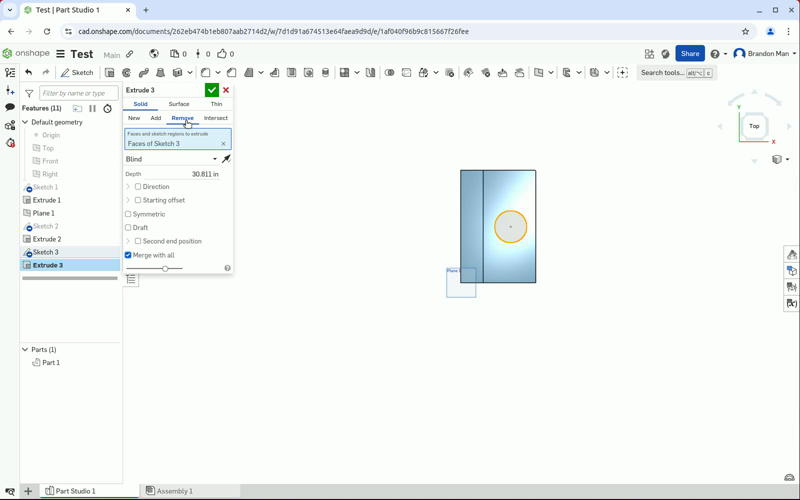
key(enter)
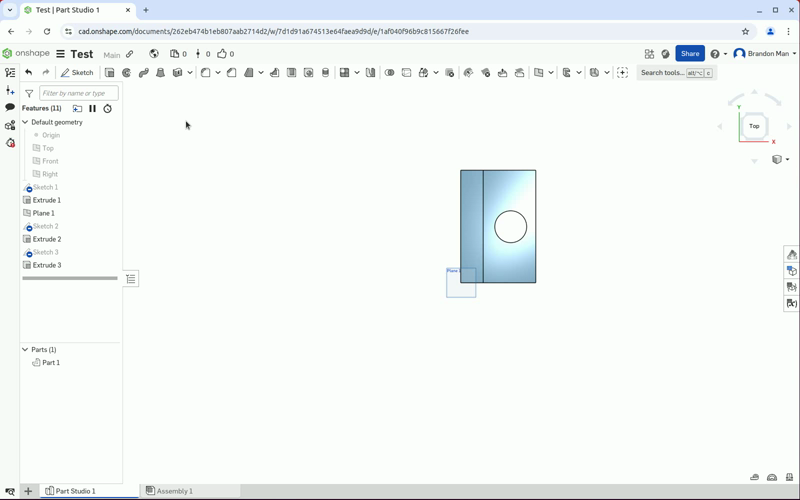
key(shift+h)
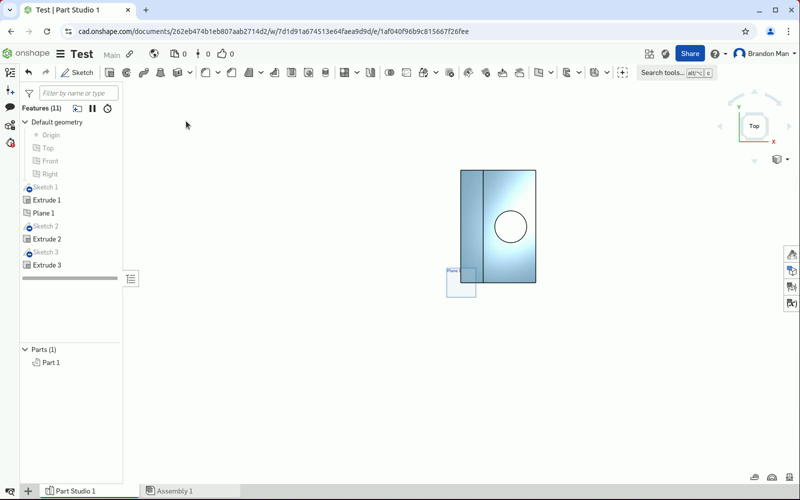
key(shift+h)
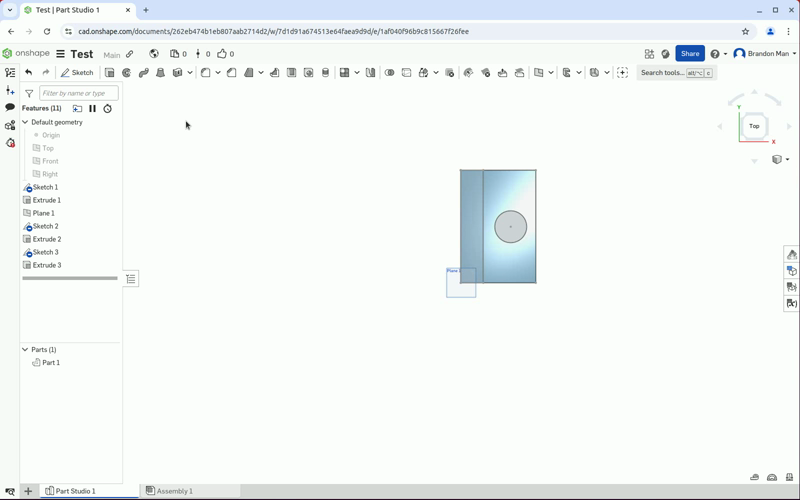
key(shift+7)
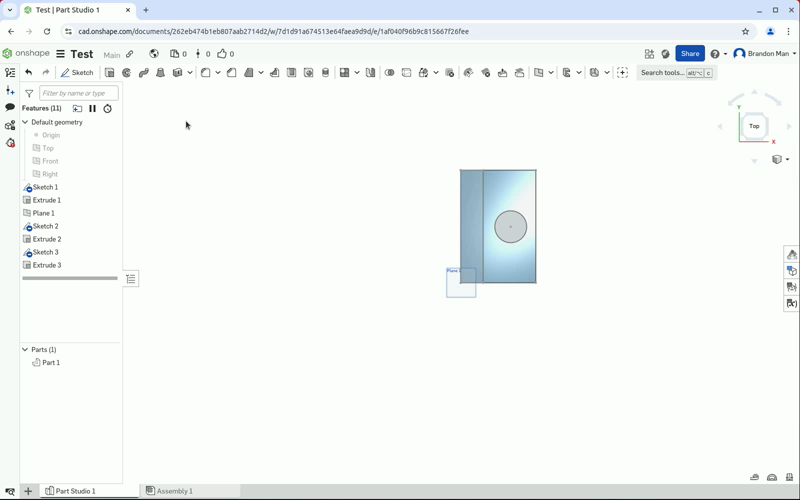
key(up, 3)
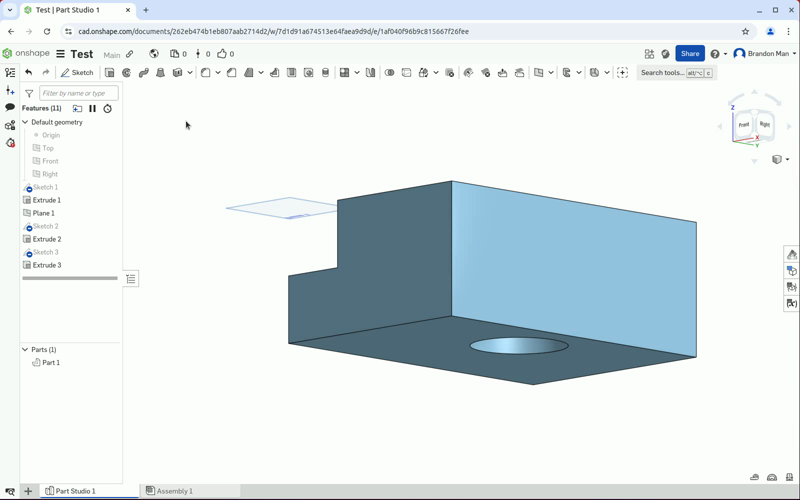
key(left, 3)
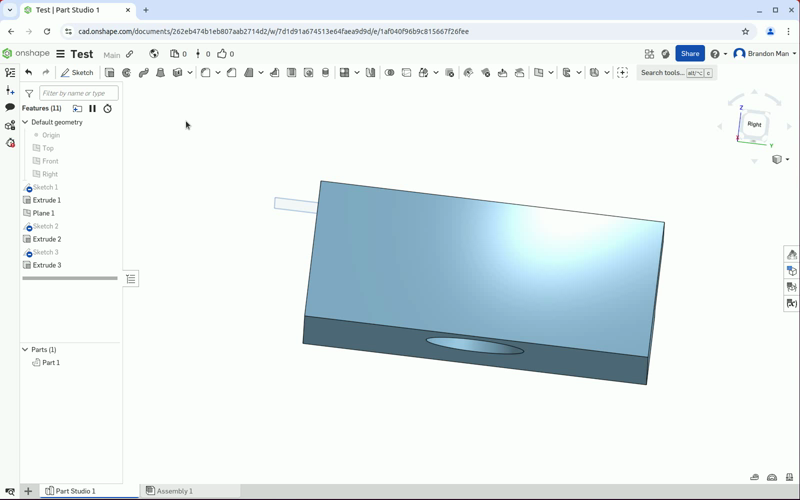
key(right, 3)
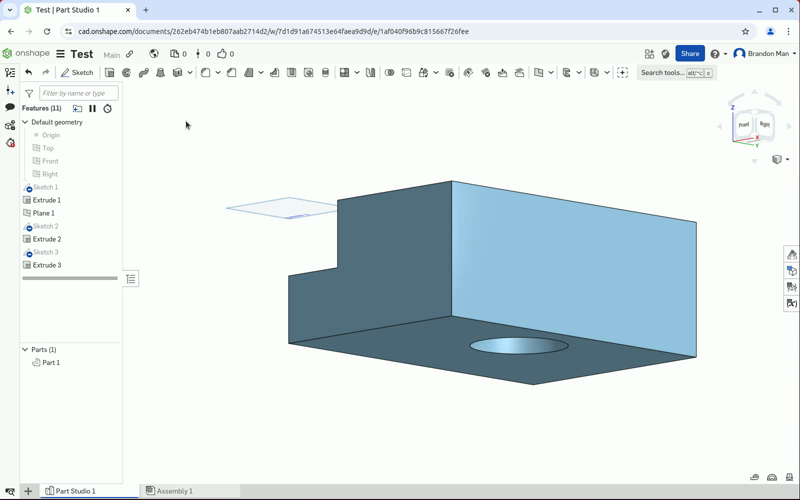
key(down, 3)
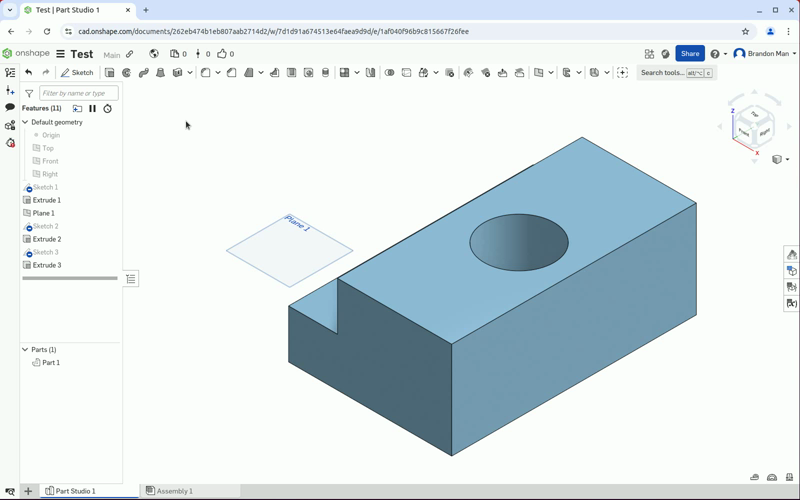
mouse_move(73, 189)
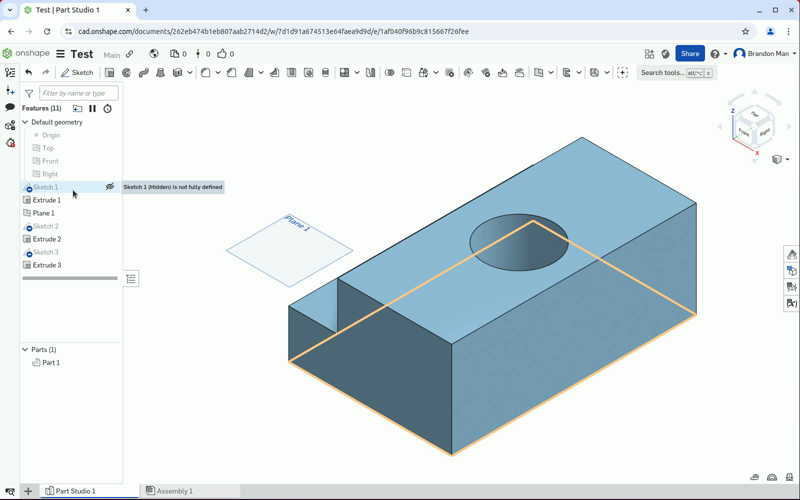
click(73, 189)